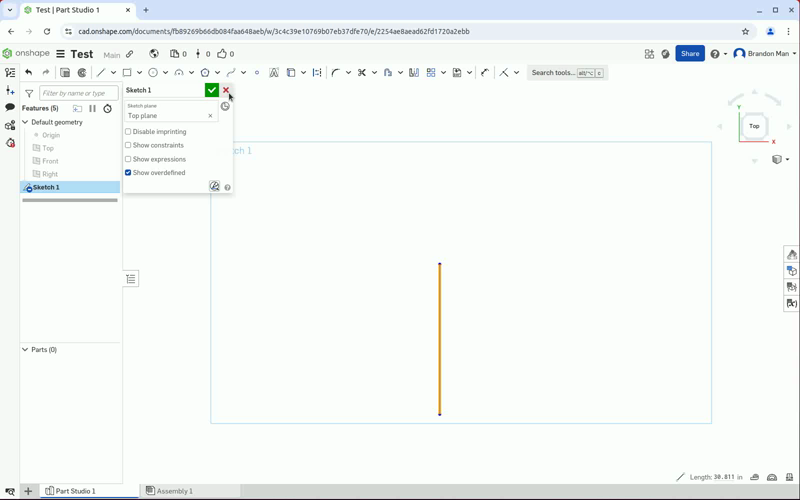
key(shift+h)
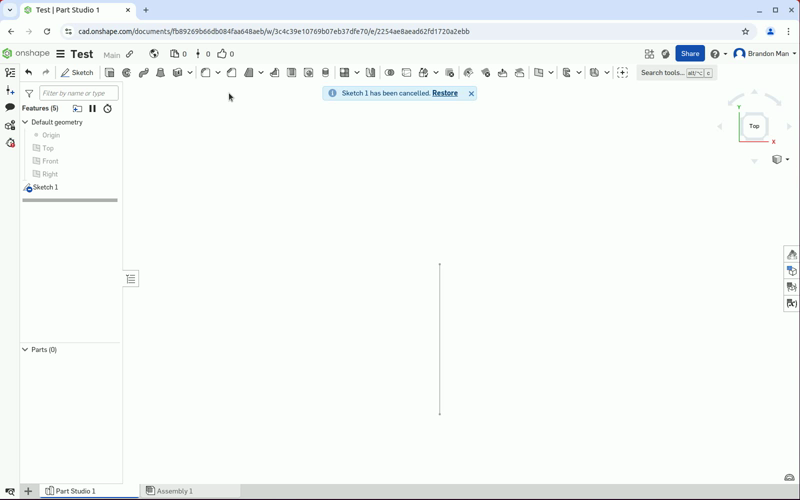
mouse_move(73, 352)
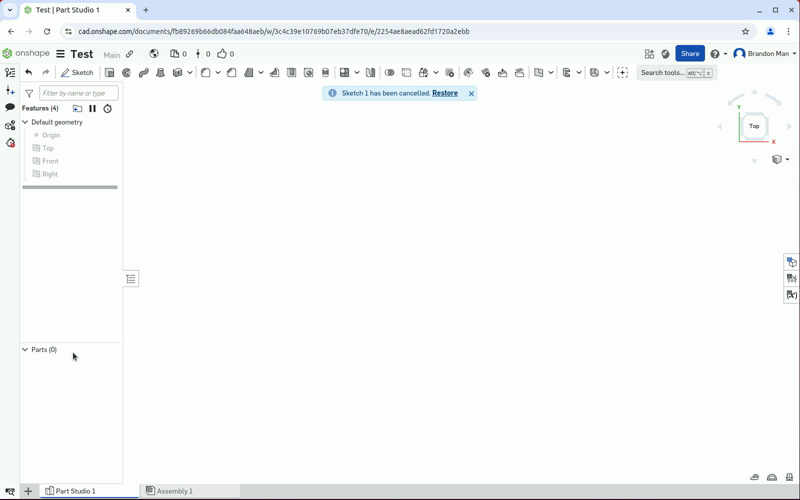
key(y)
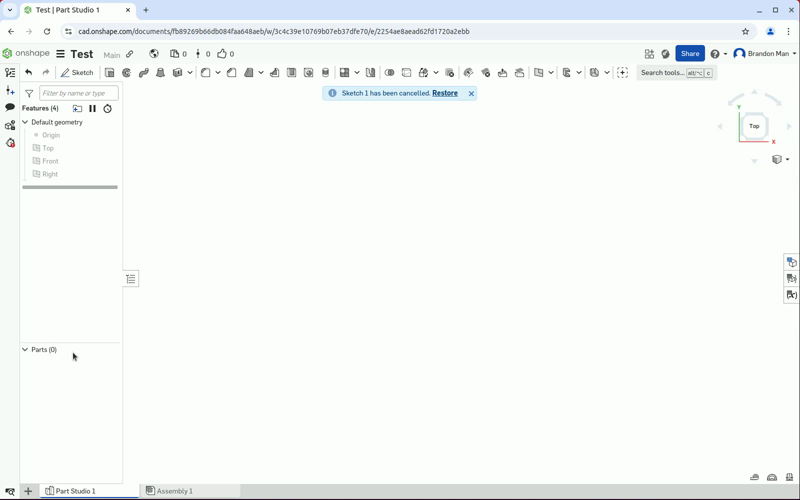
key(shift+p)
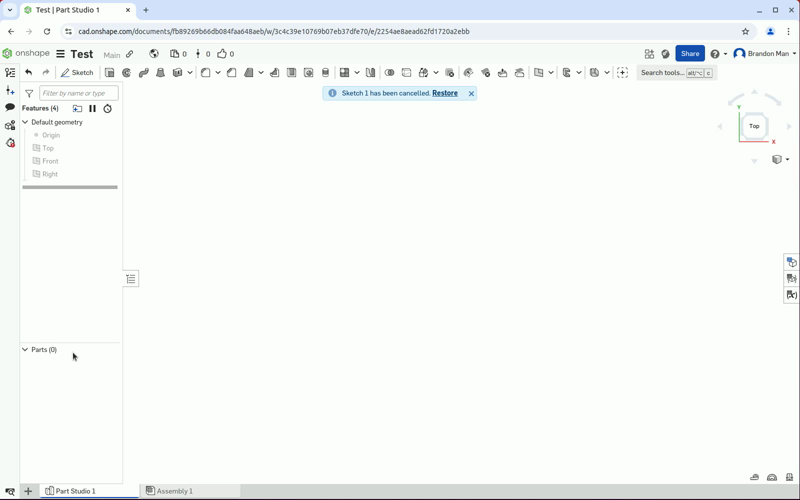
key(space)
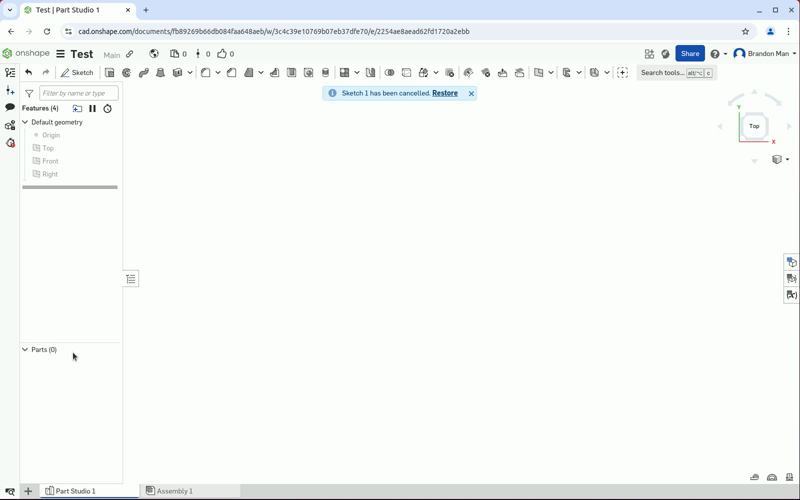
key_down(shift)
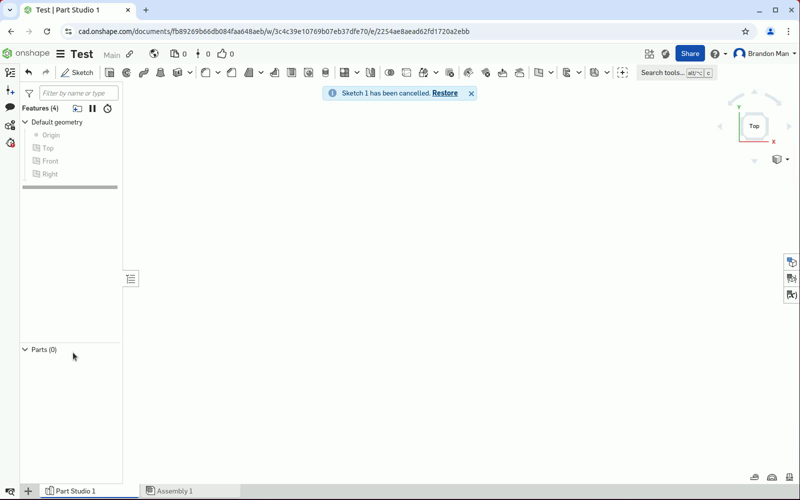
key(up)
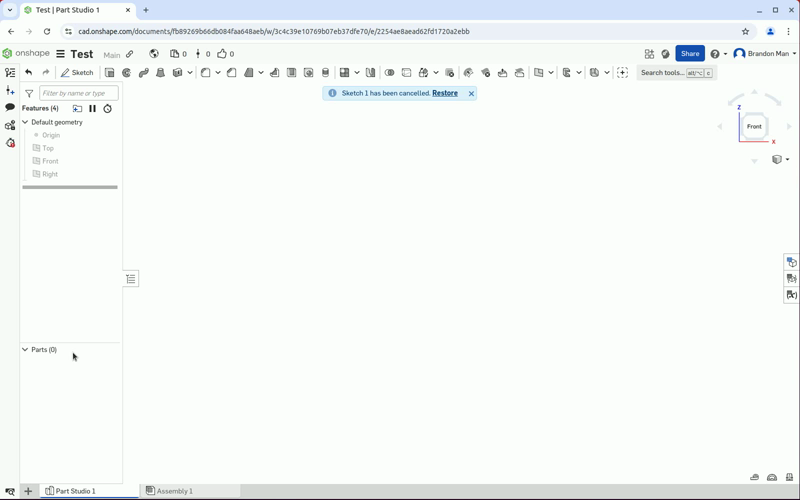
key_up(shift)
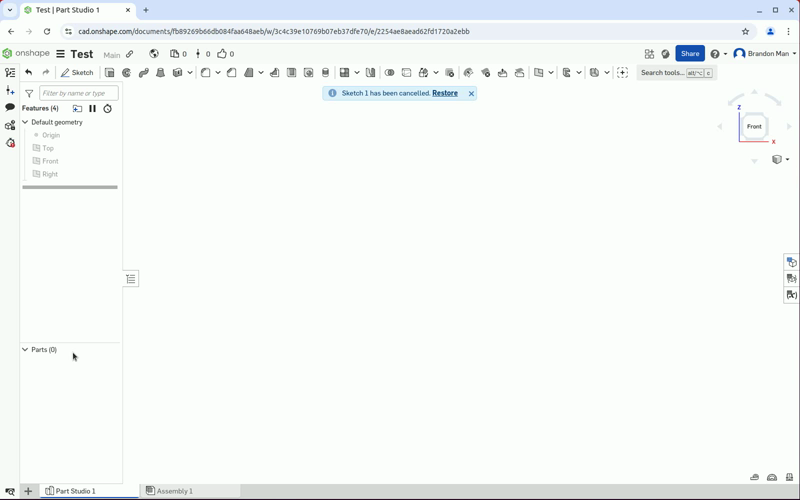
key(space)
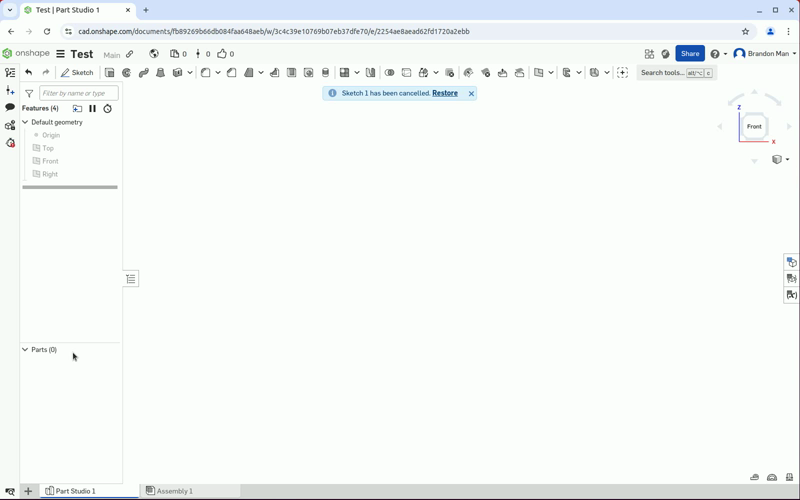
key_down(shift)
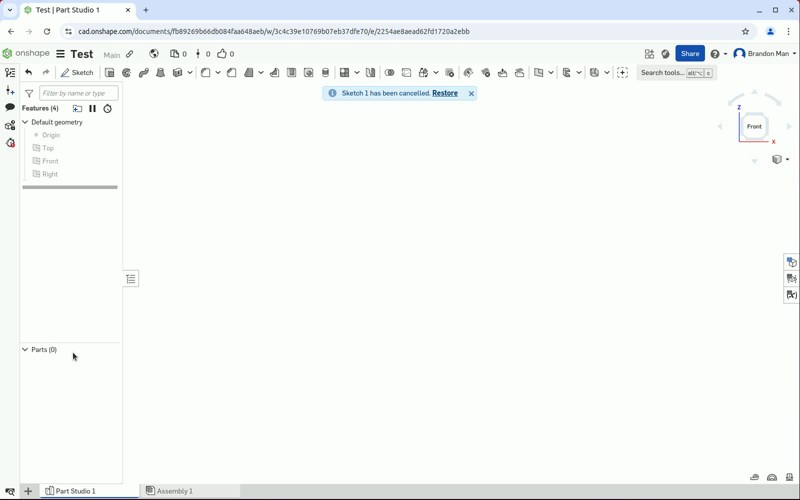
key(left)
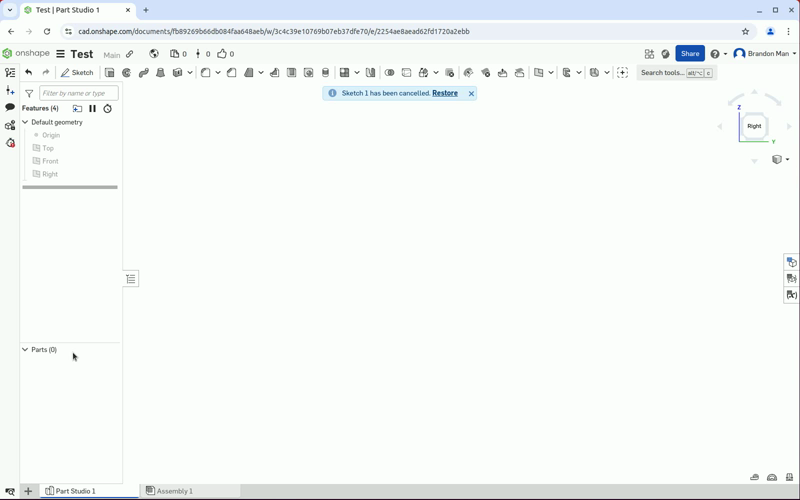
key_up(shift)
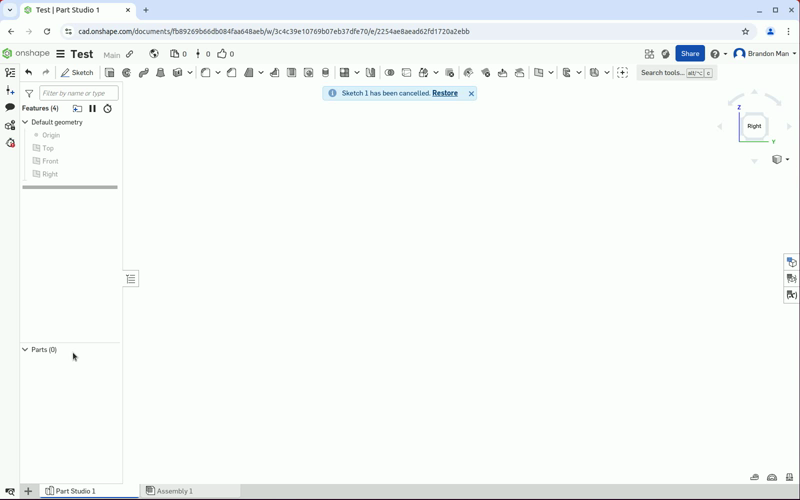
mouse_move(73, 352)
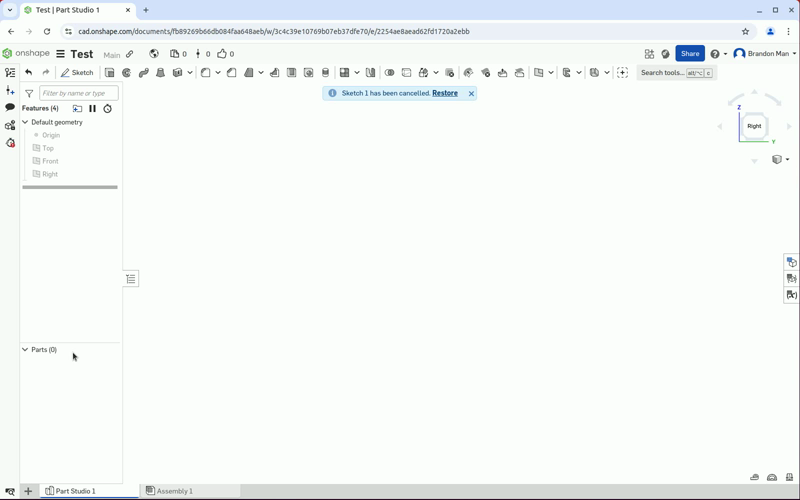
key(shift+y)
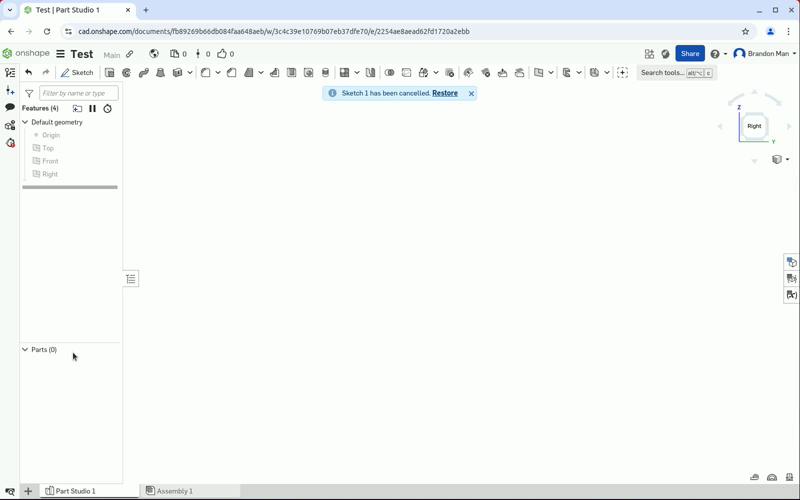
key(shift+s)
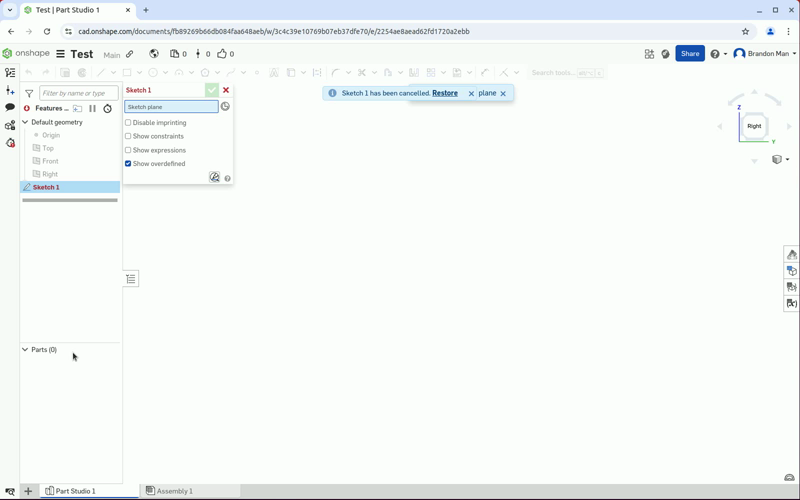
mouse_move(73, 176)
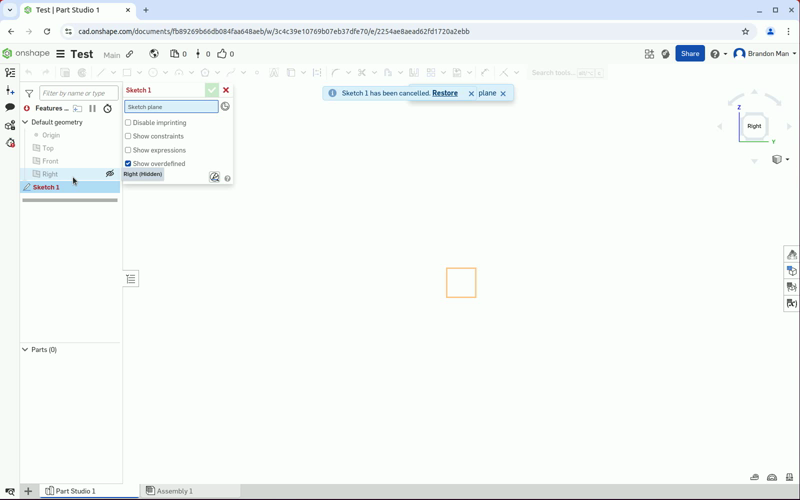
click(73, 176)
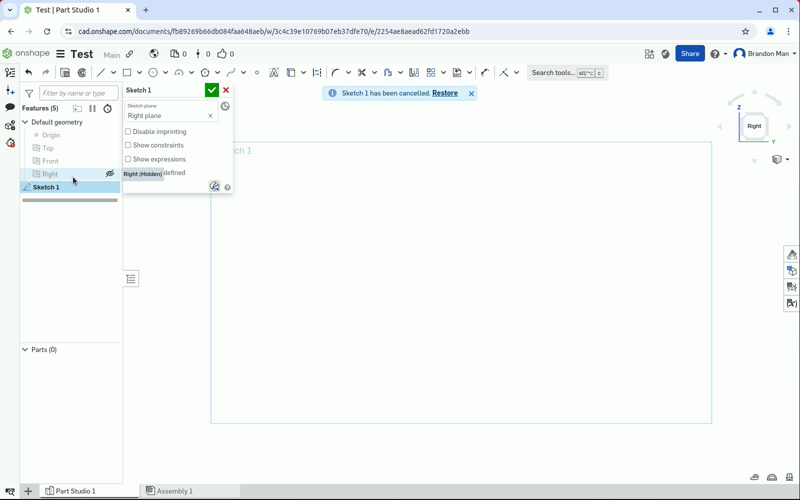
mouse_move(73, 352)
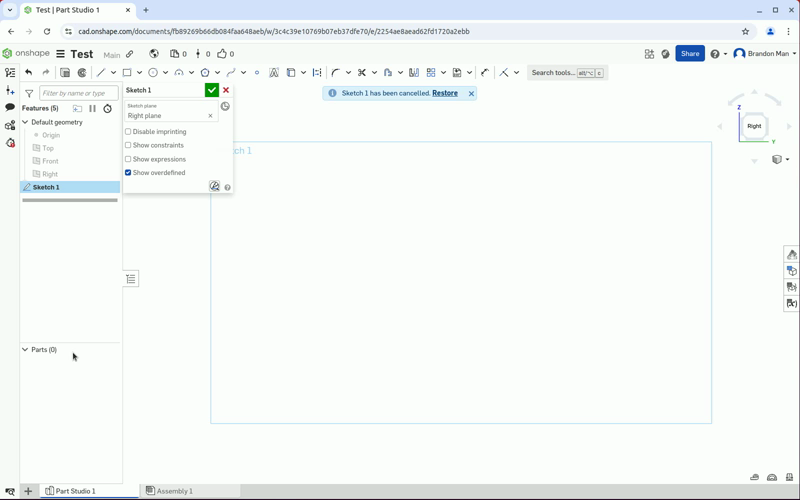
key(y)
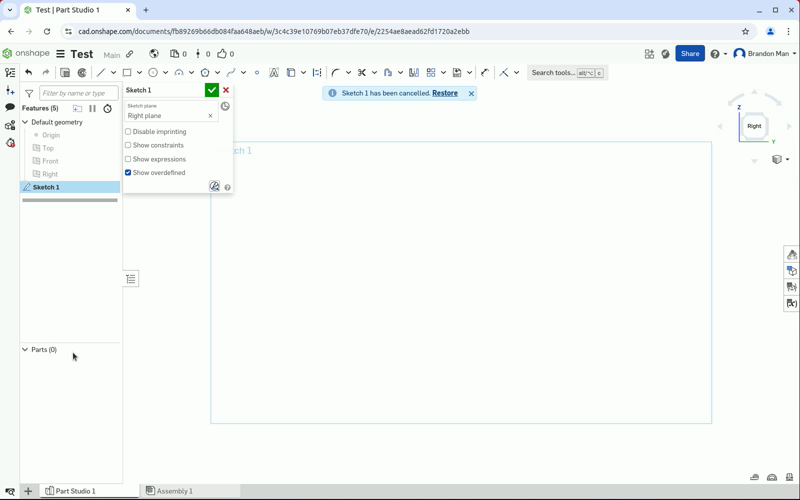
key(l)
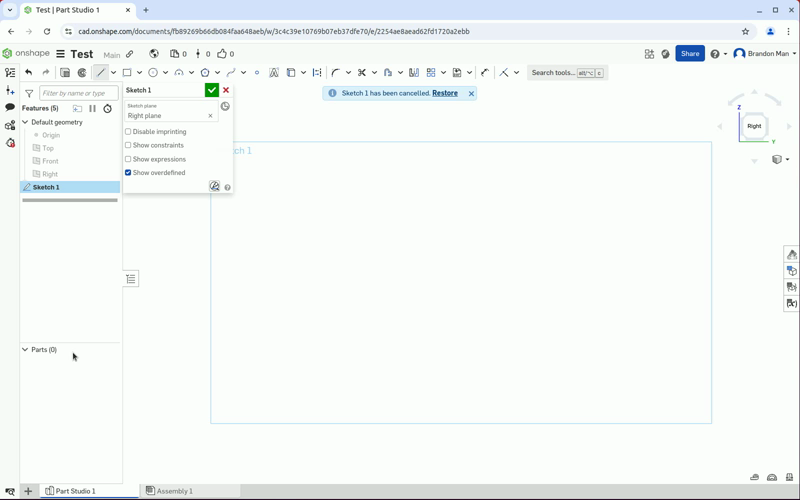
key_down(shift)
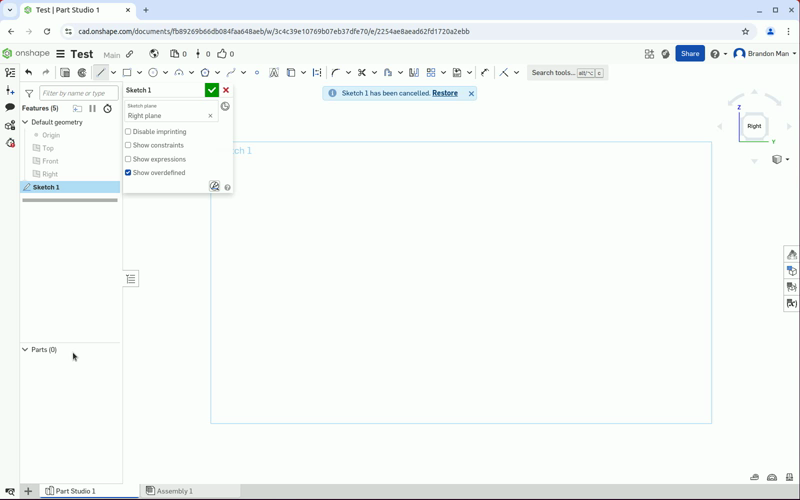
mouse_move(427, 373)
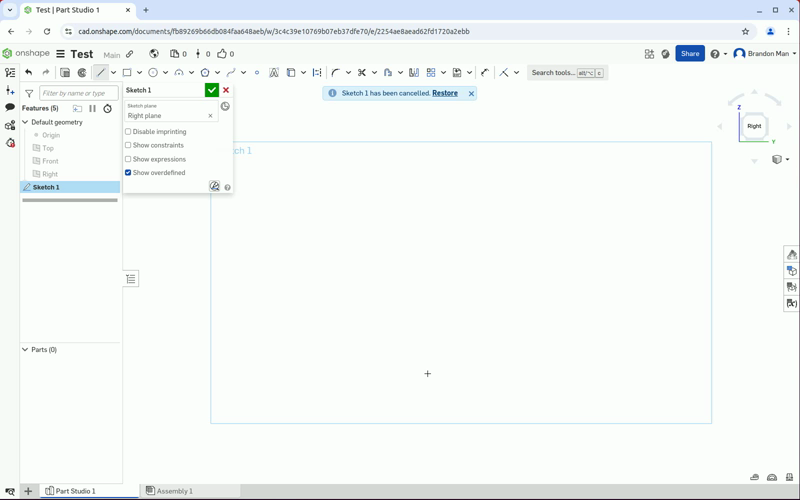
click(427, 373)
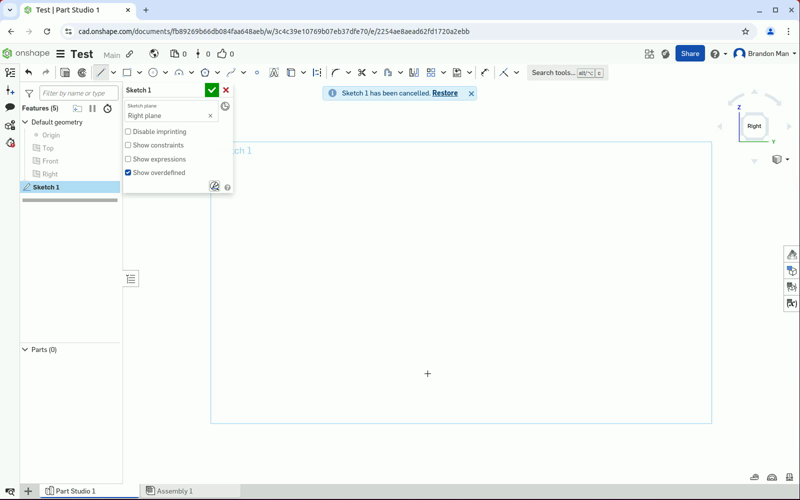
key_up(shift)
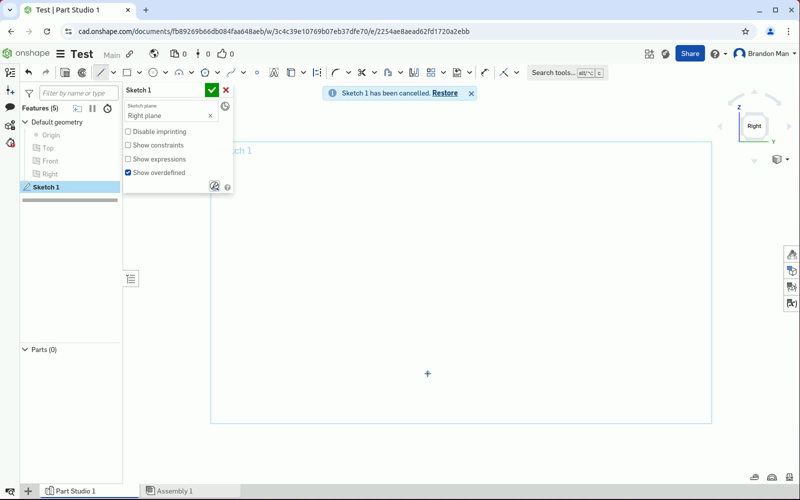
key_down(shift)
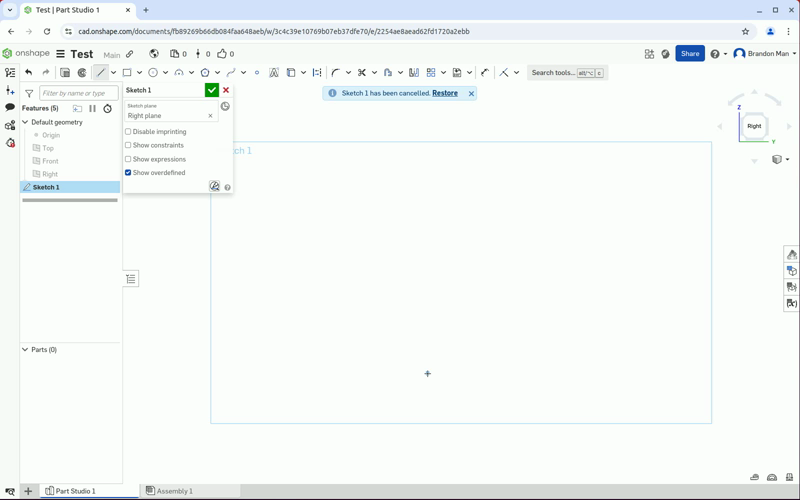
mouse_move(457, 373)
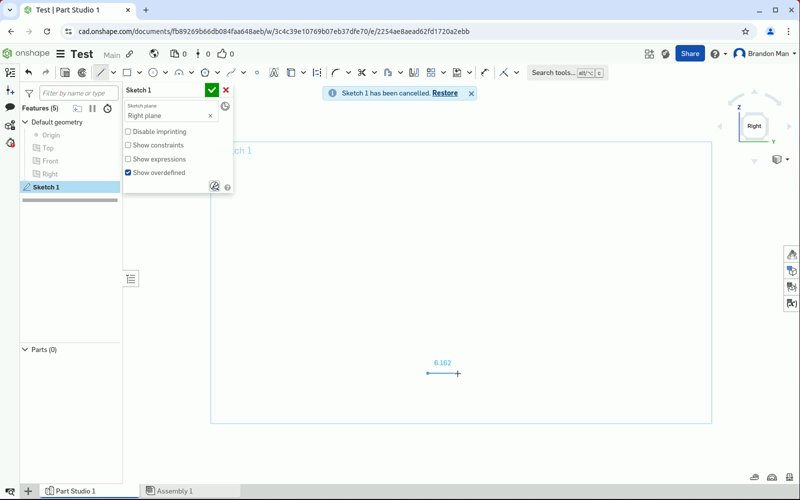
mouse_move(460, 373)
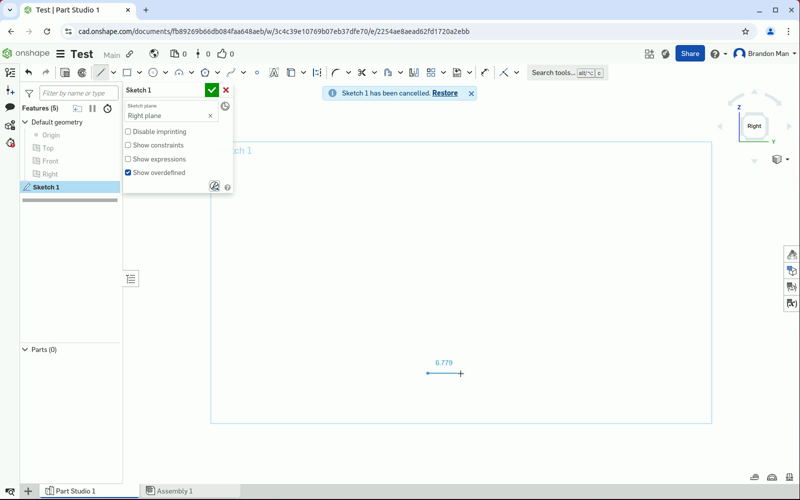
click(460, 373)
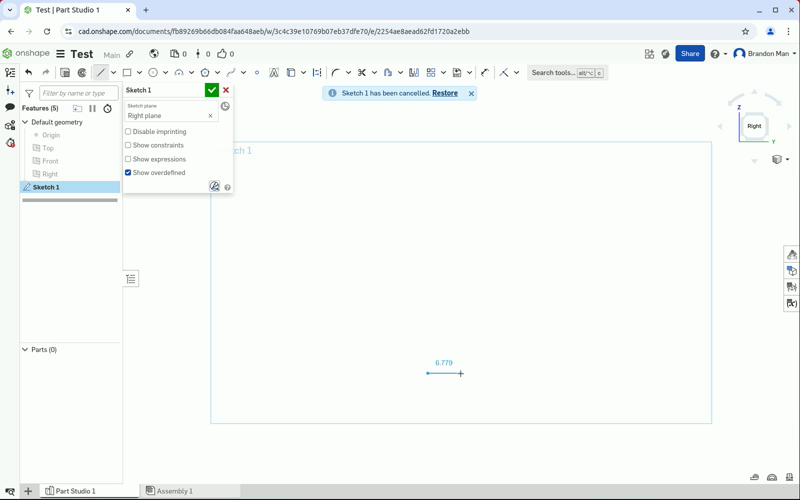
key_up(shift)
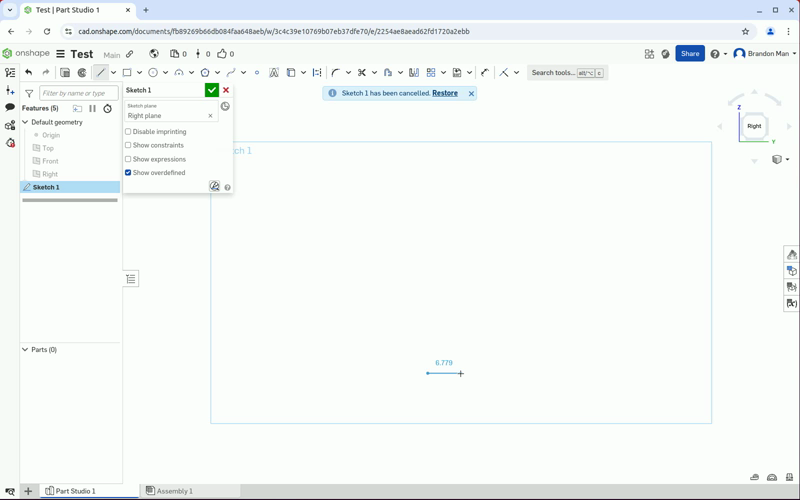
key_down(shift)
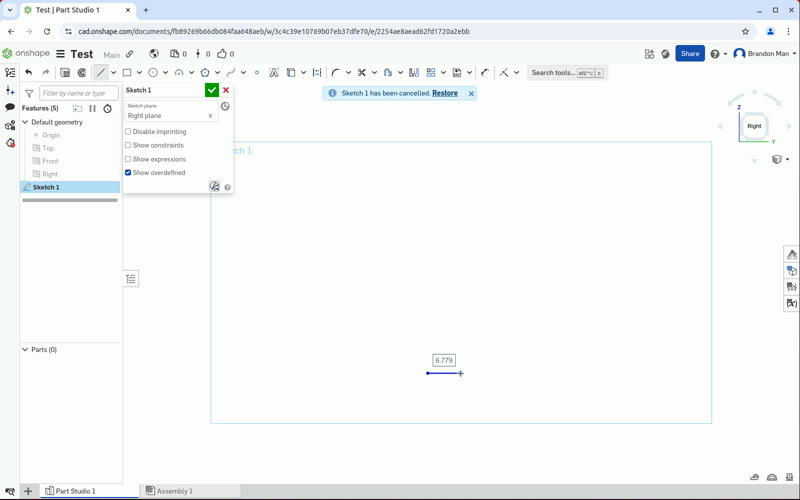
mouse_move(490, 373)
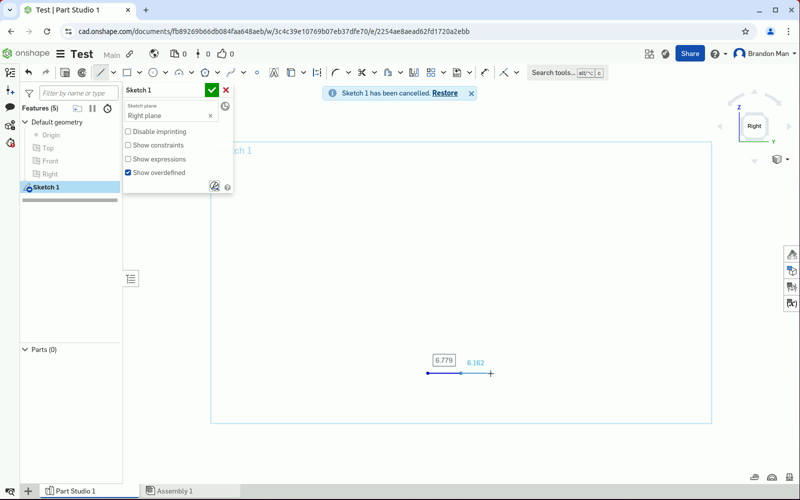
mouse_move(490, 373)
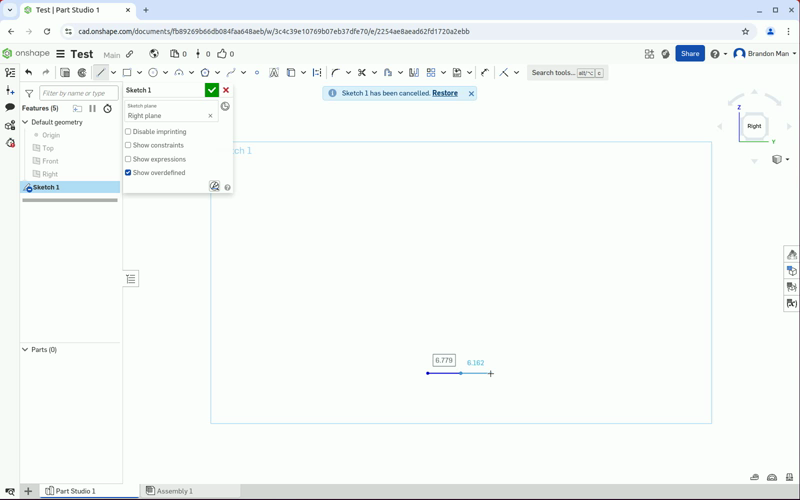
click(490, 373)
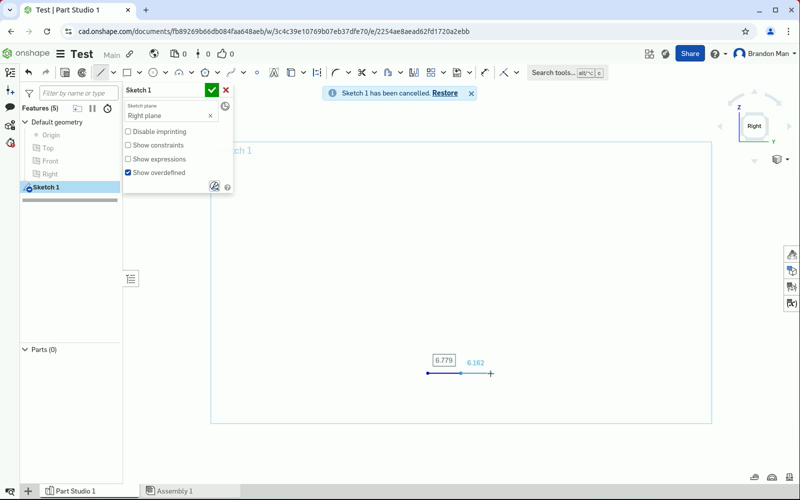
key_up(shift)
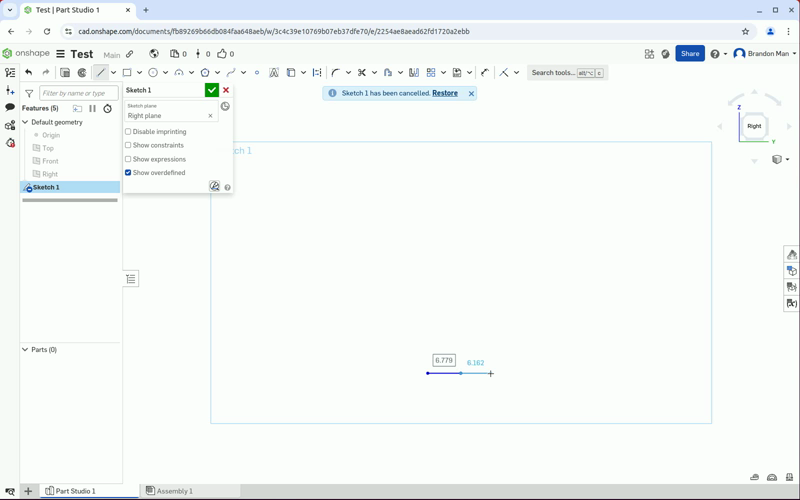
key_down(shift)
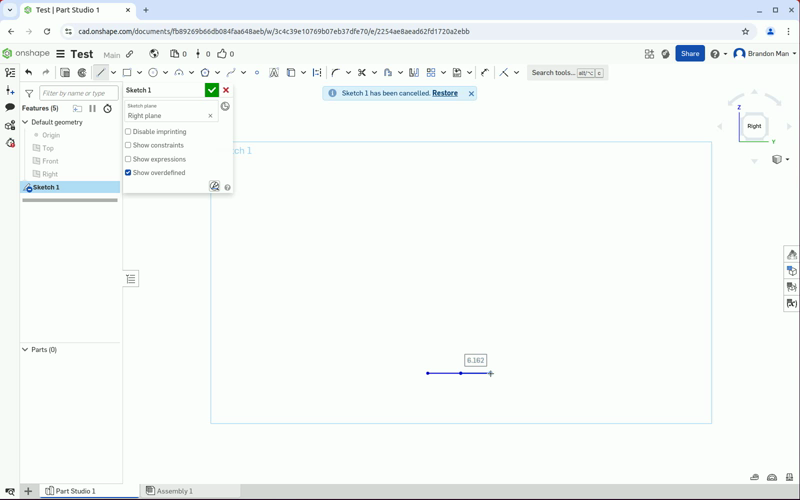
mouse_move(490, 282)
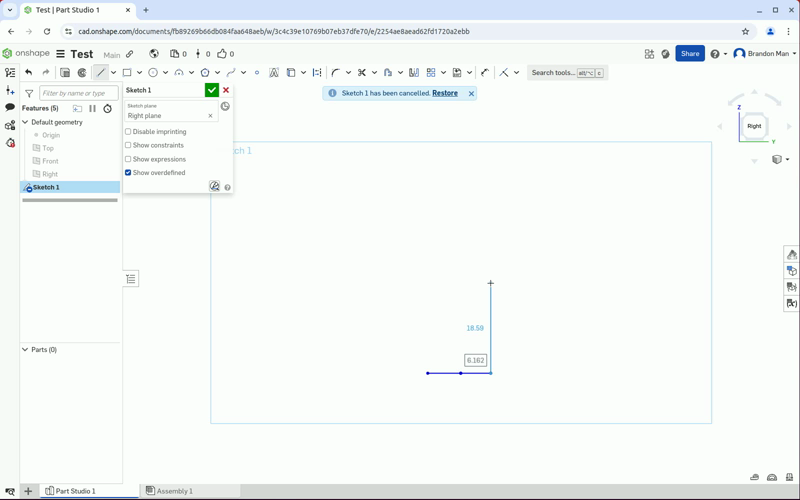
click(490, 282)
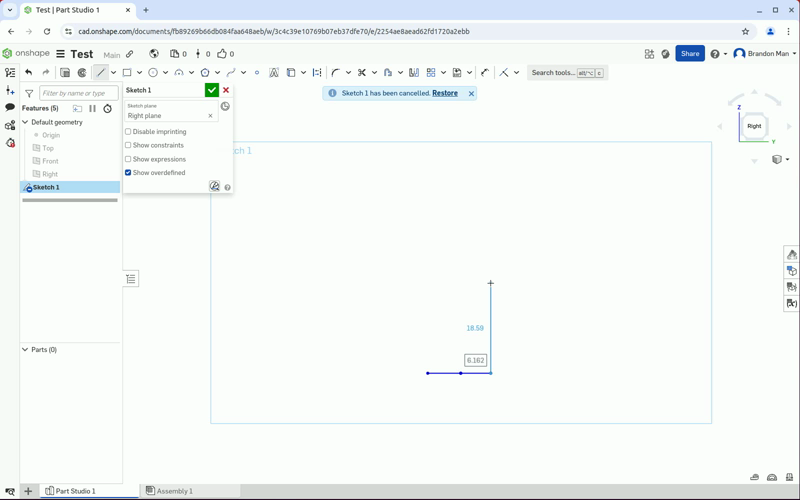
key_up(shift)
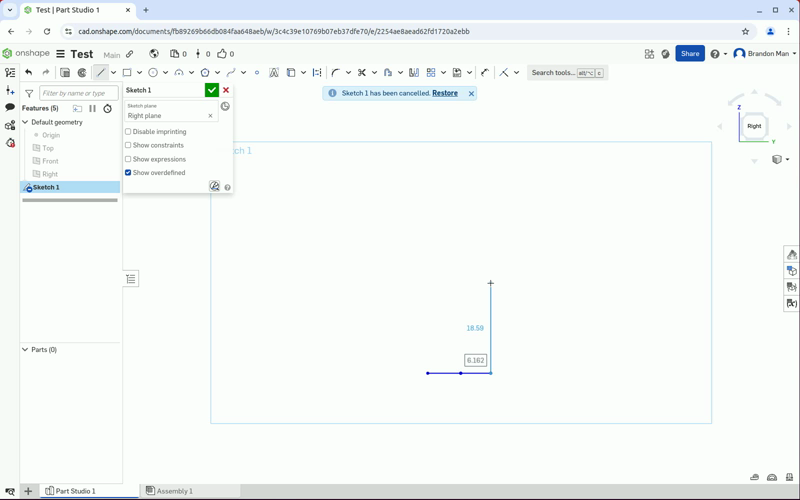
key_down(shift)
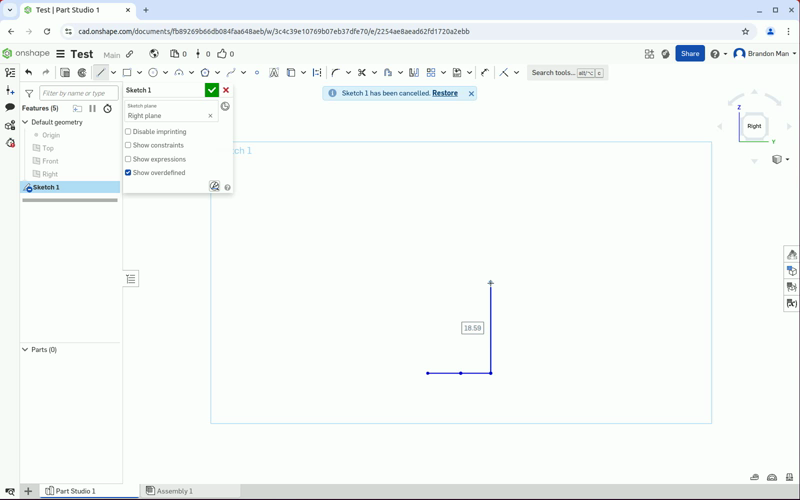
mouse_move(520, 282)
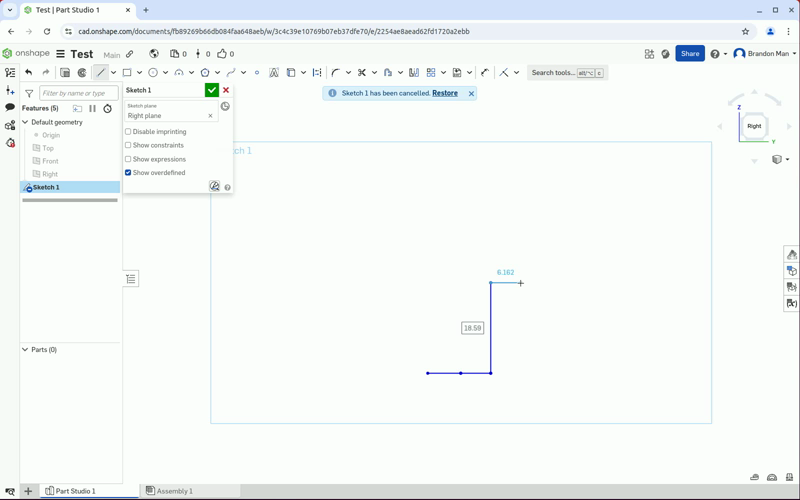
mouse_move(460, 282)
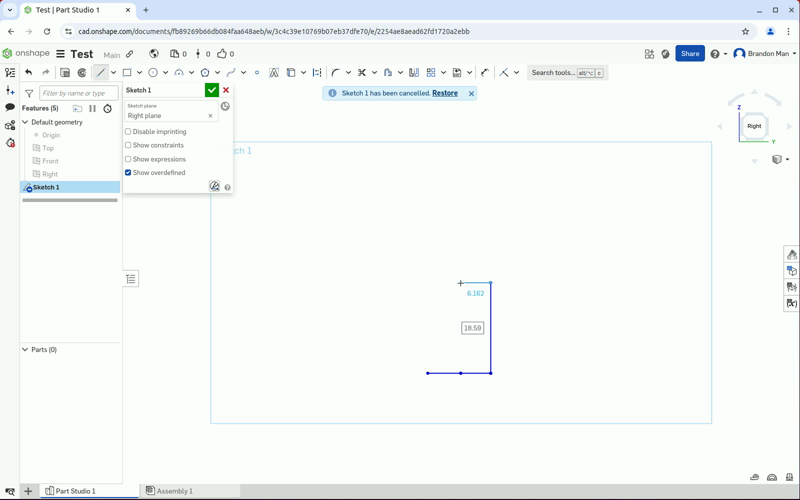
click(460, 282)
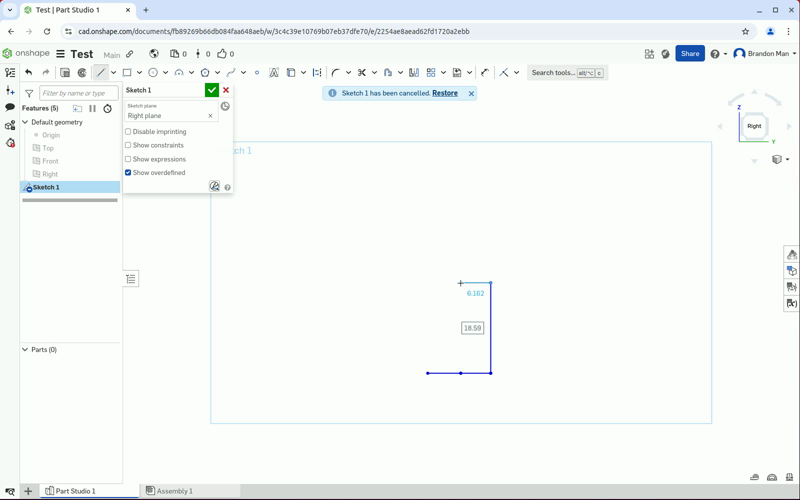
key_up(shift)
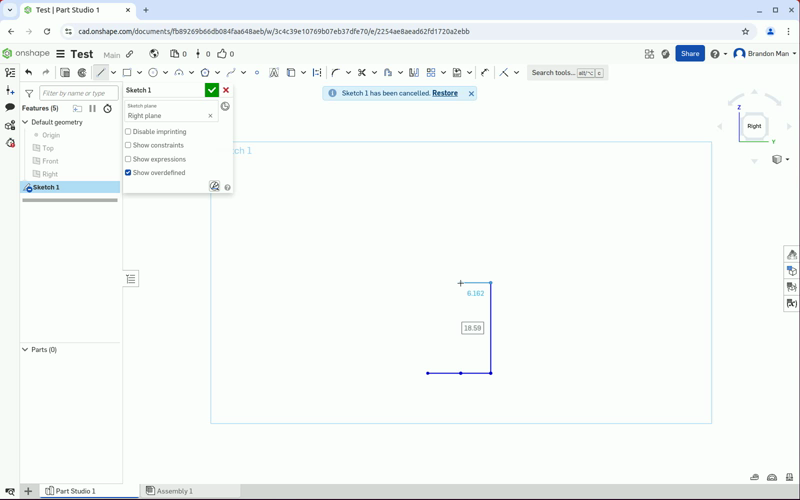
key_down(shift)
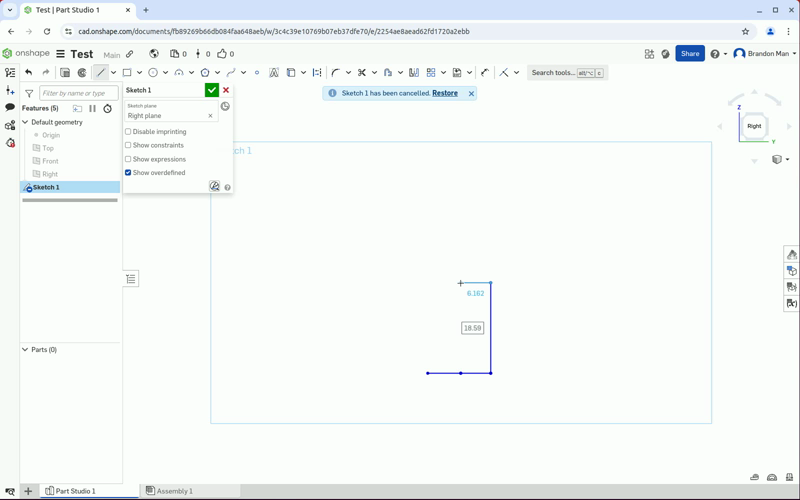
mouse_move(490, 282)
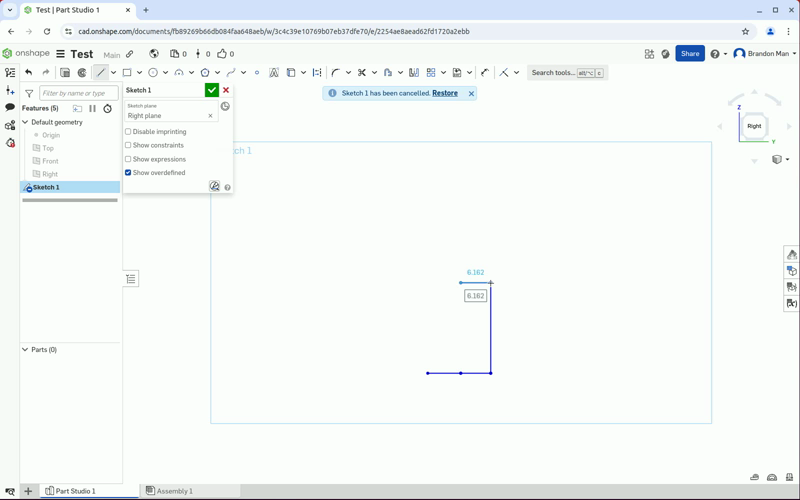
mouse_move(427, 282)
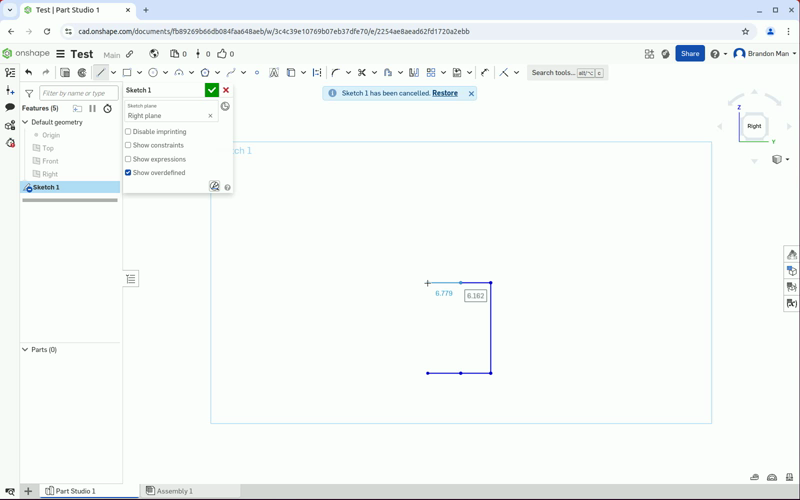
click(427, 282)
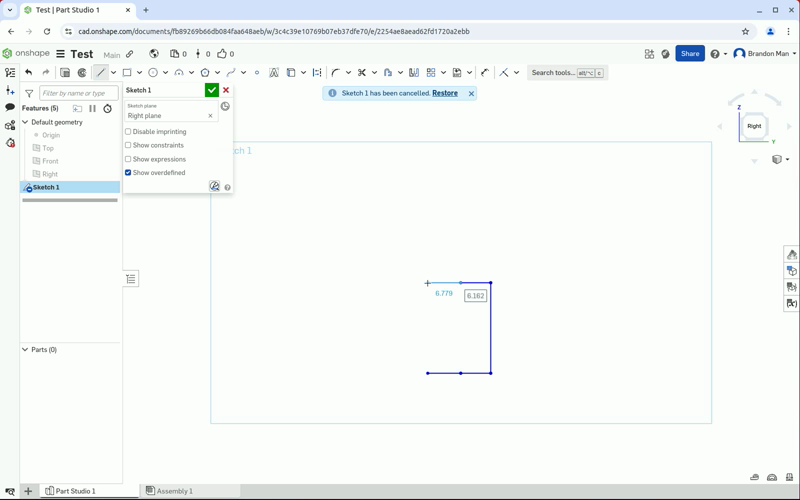
key_up(shift)
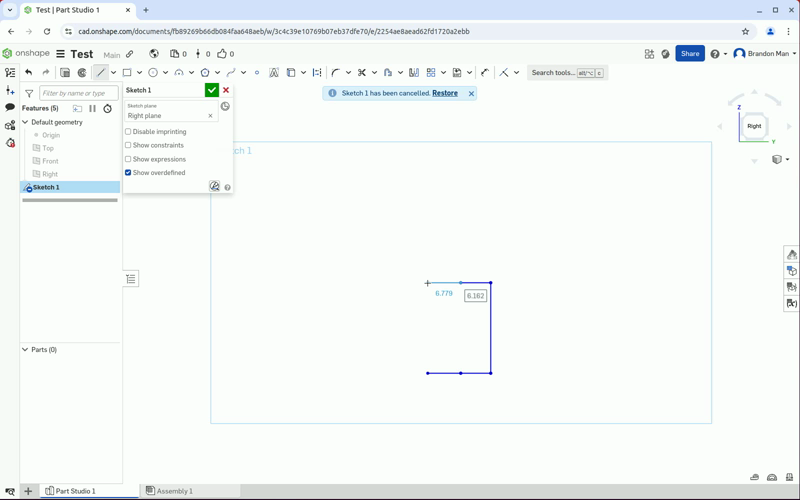
key(esc)
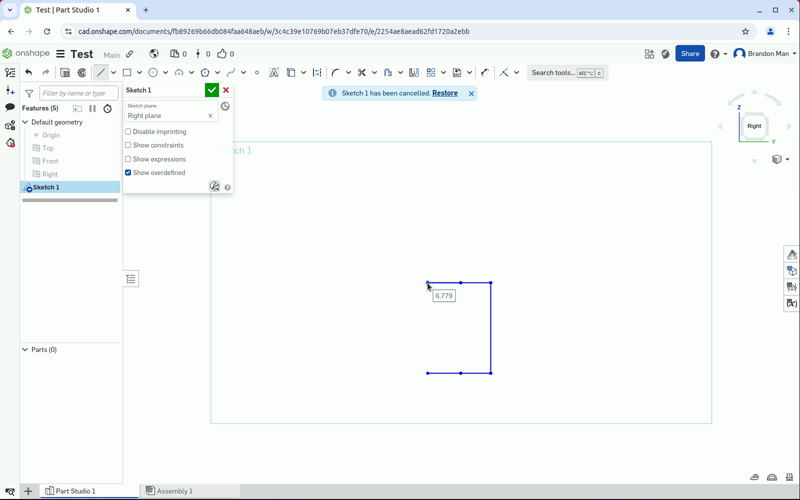
key(a)
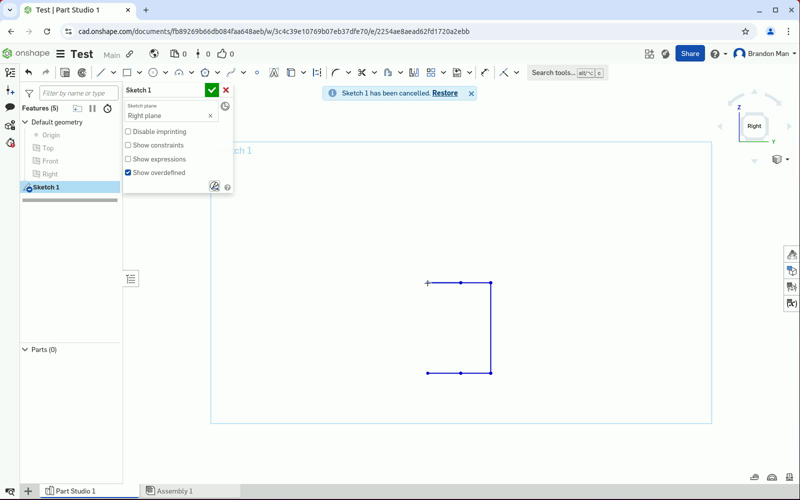
mouse_move(427, 282)
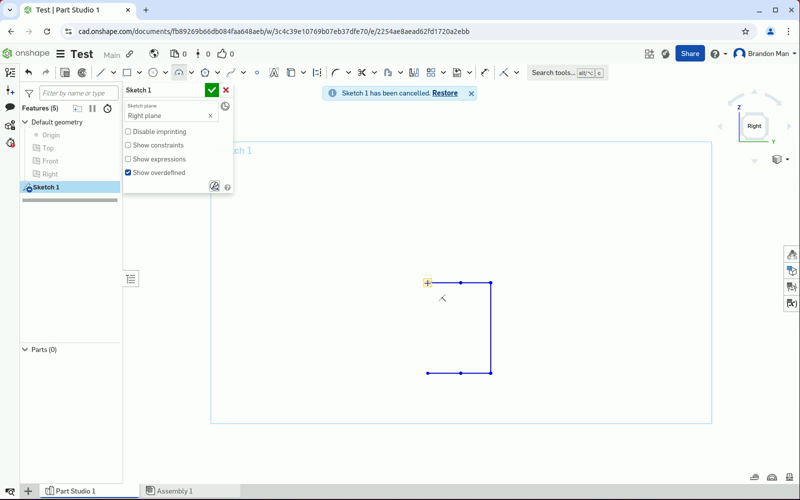
click(427, 282)
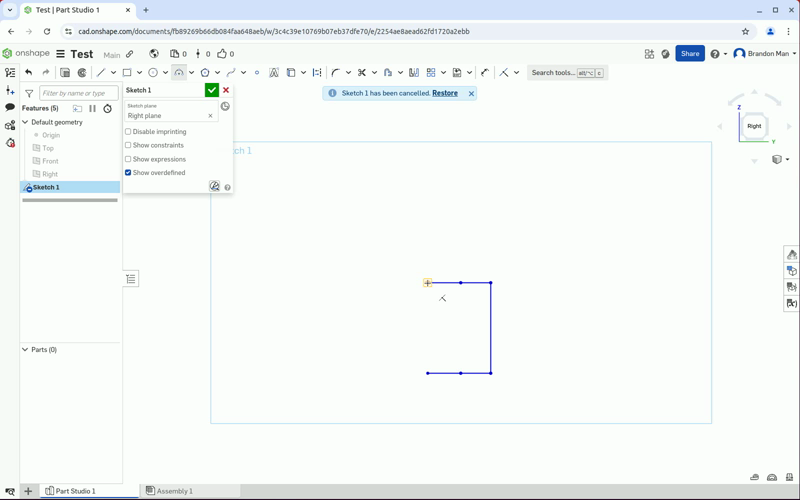
mouse_move(427, 373)
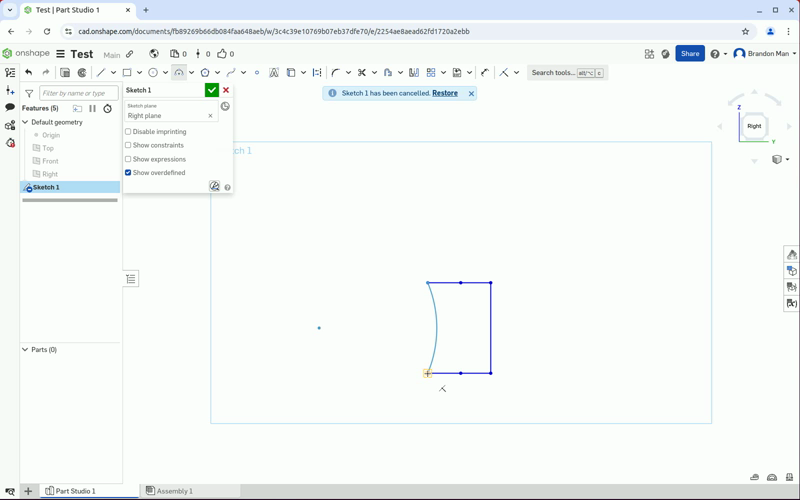
click(427, 373)
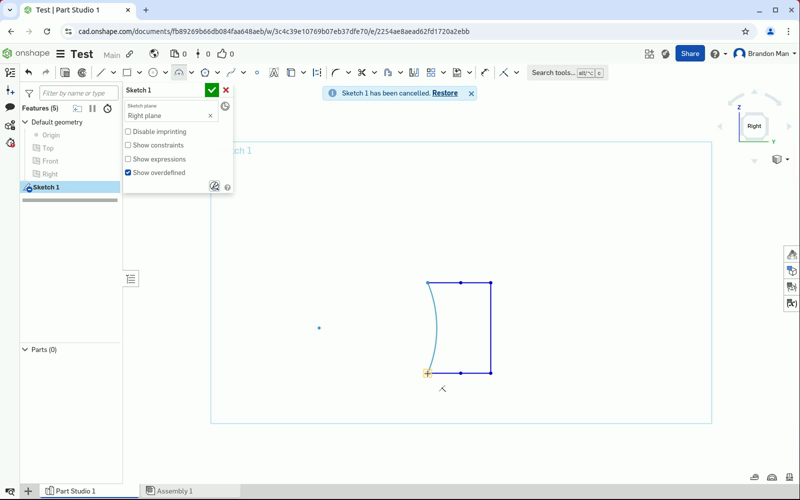
key_down(shift)
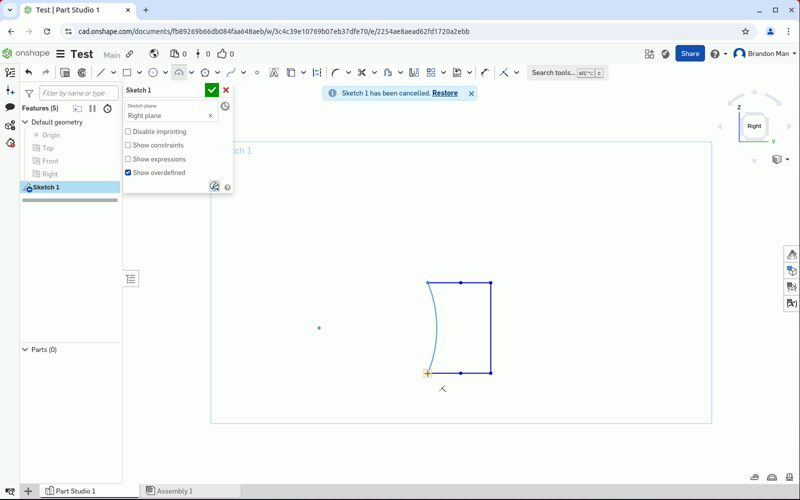
mouse_move(348, 328)
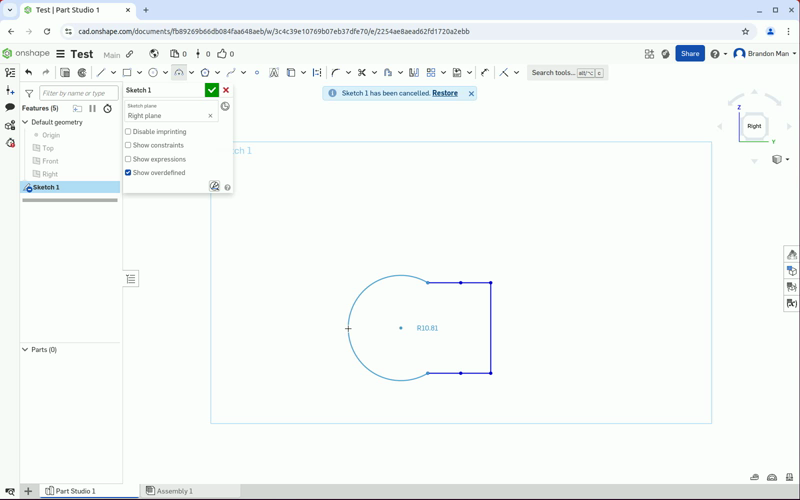
click(348, 328)
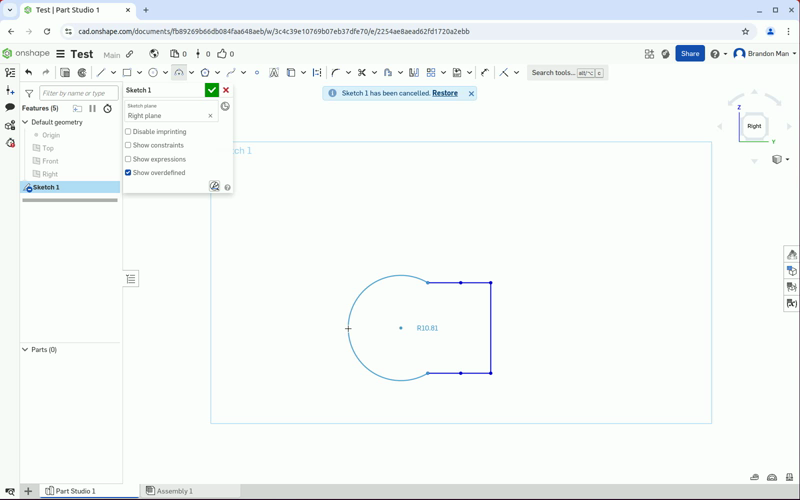
key_up(shift)
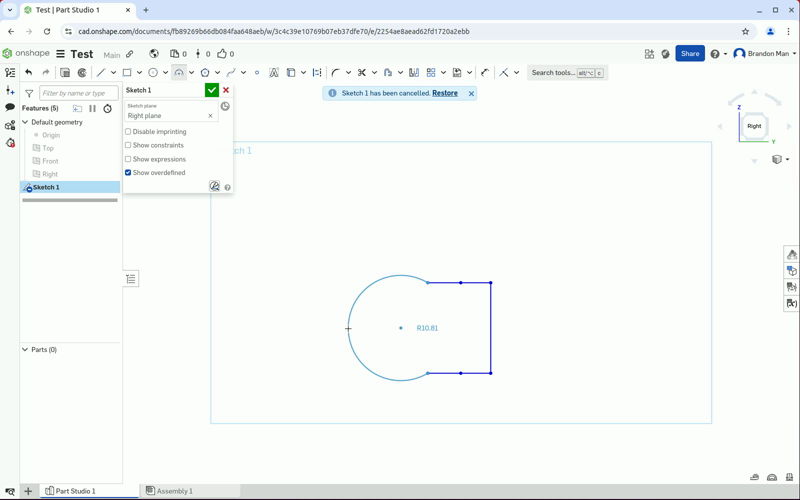
key(esc)
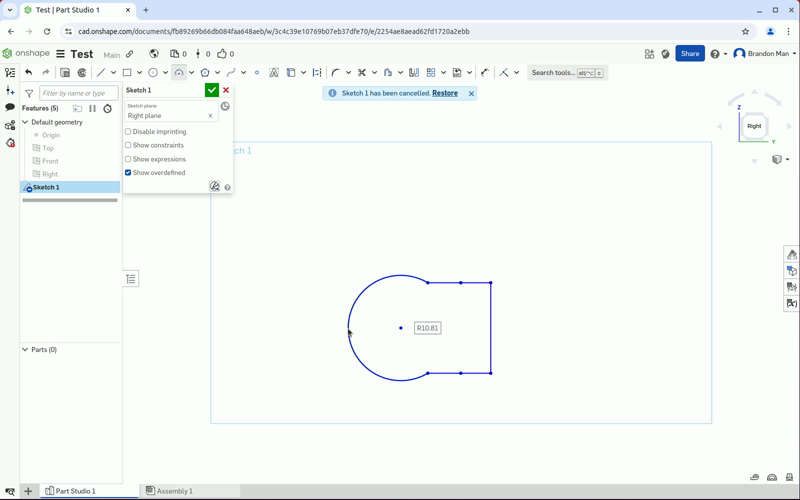
key(c)
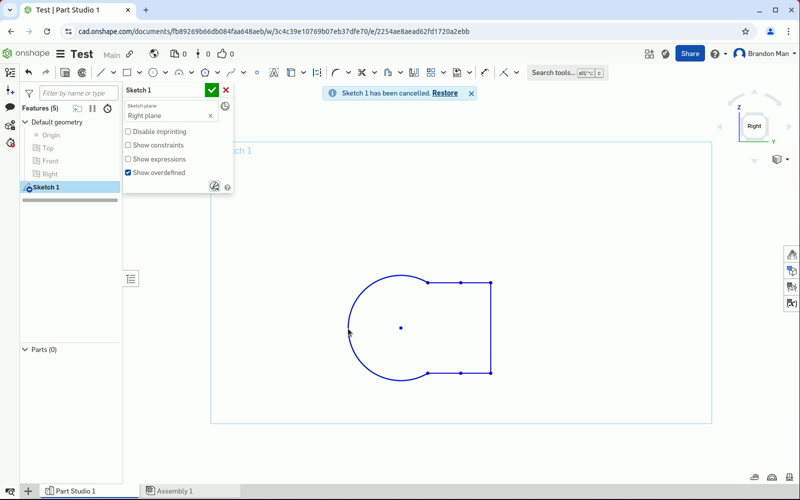
key_down(shift)
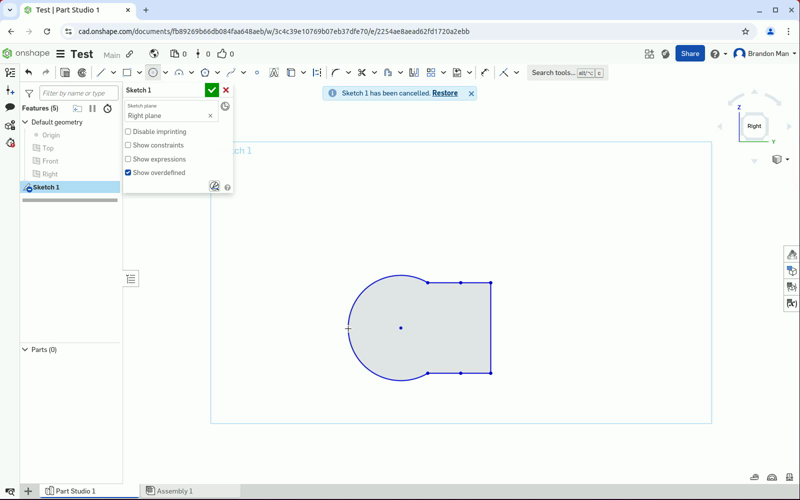
mouse_move(401, 328)
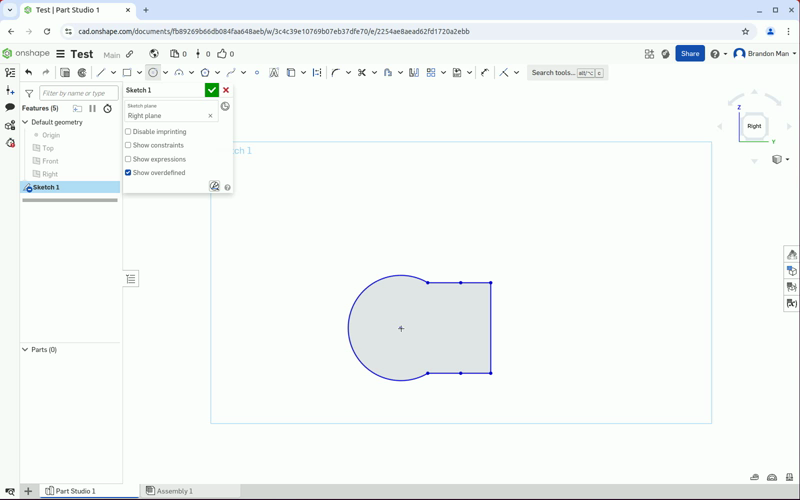
scroll(6)
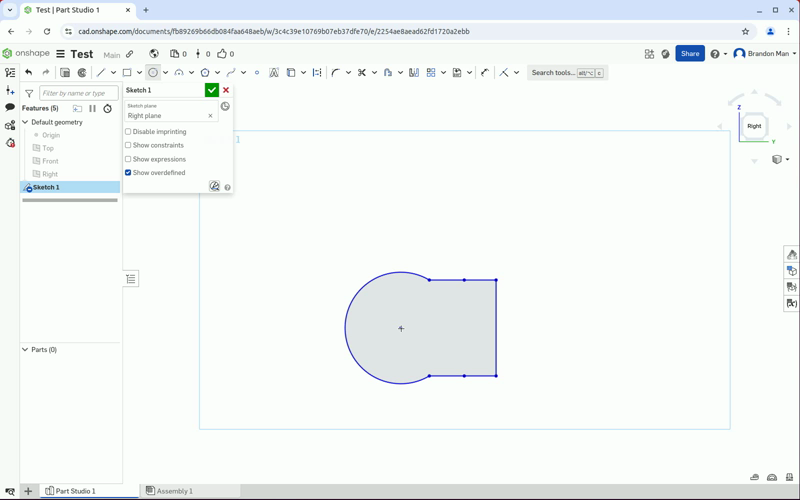
scroll(6)
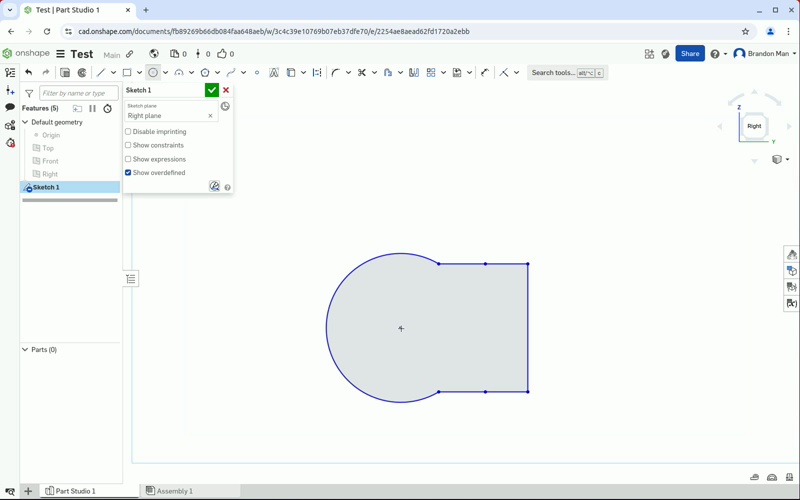
scroll(6)
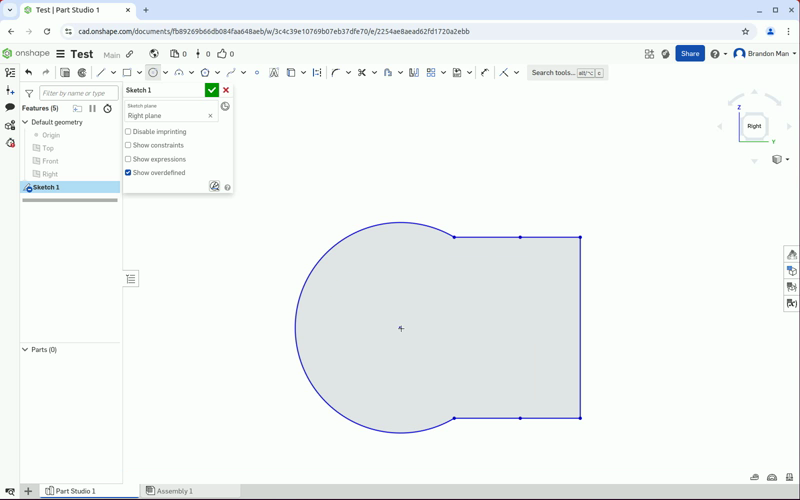
scroll(6)
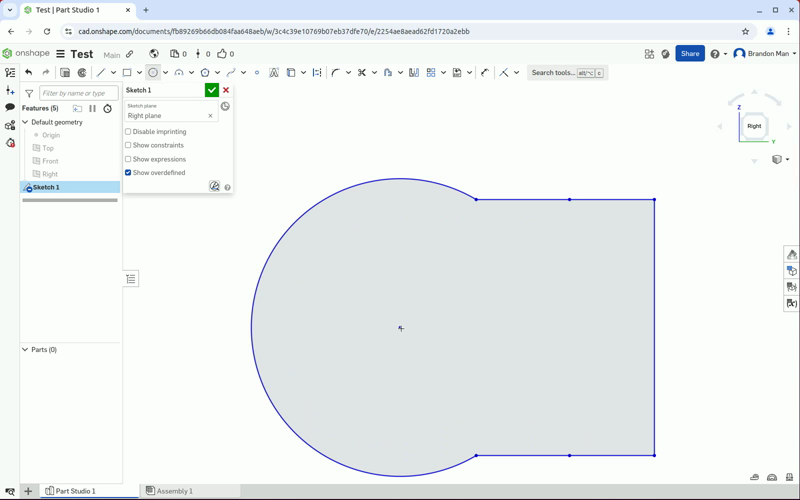
scroll(6)
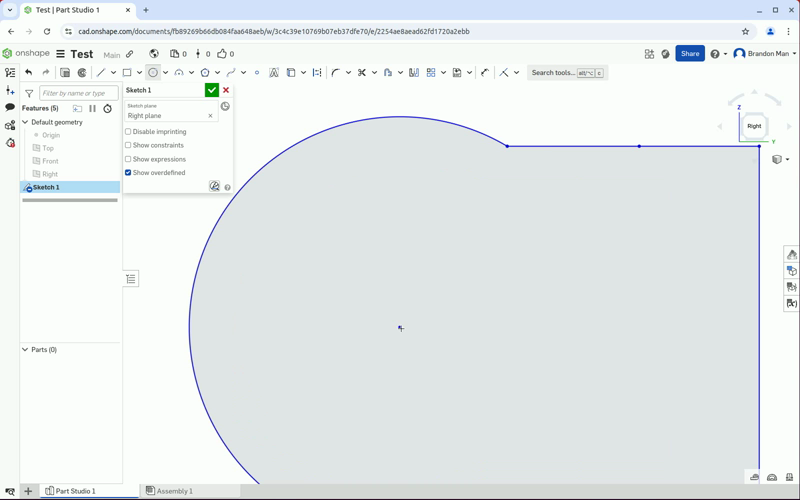
scroll(6)
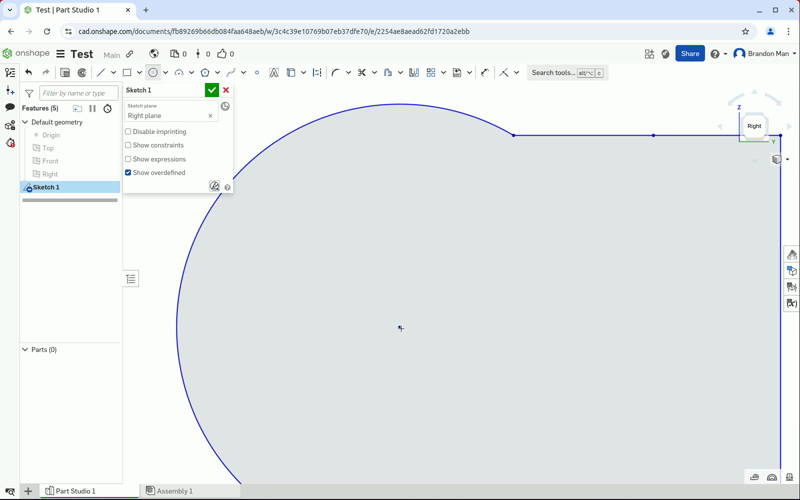
scroll(6)
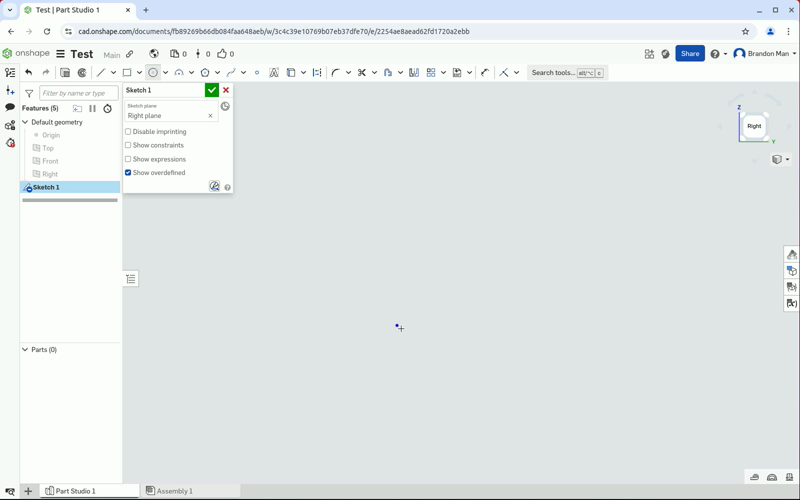
click(401, 328)
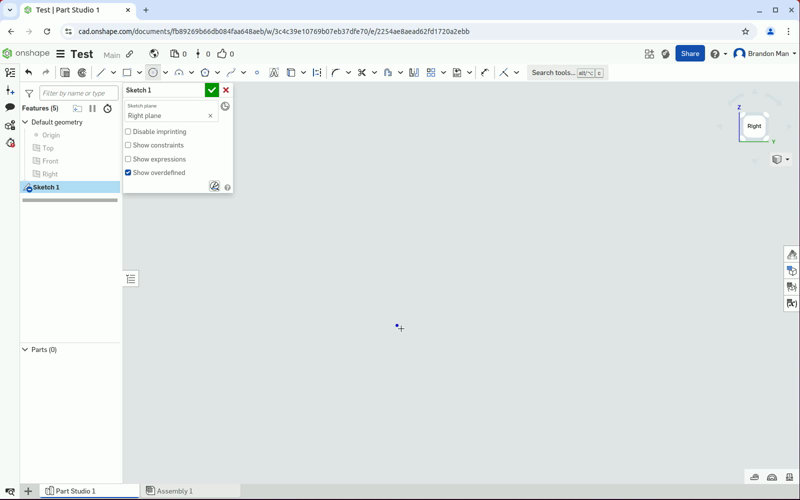
scroll(-6)
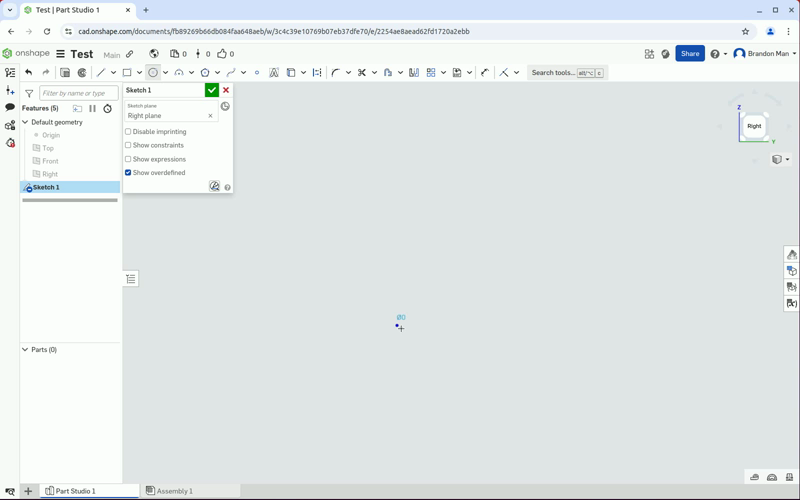
scroll(-6)
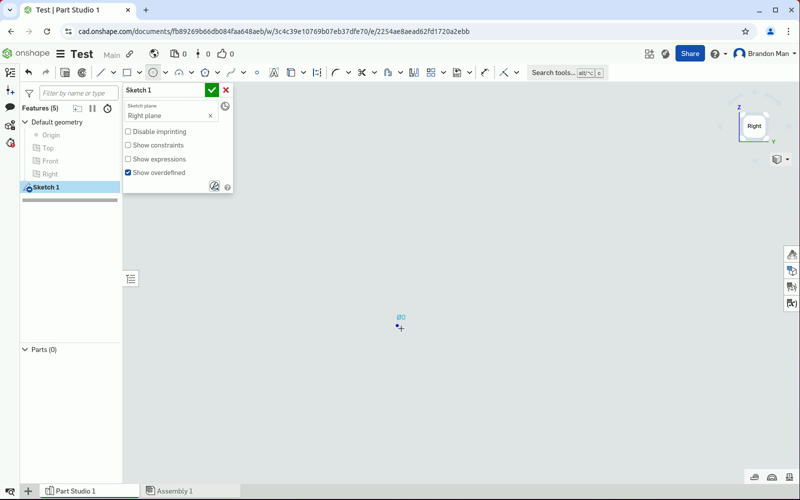
scroll(-6)
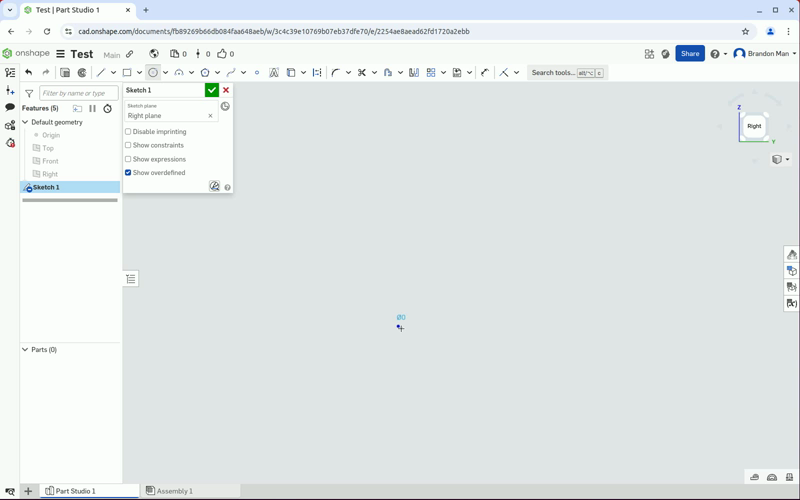
scroll(-6)
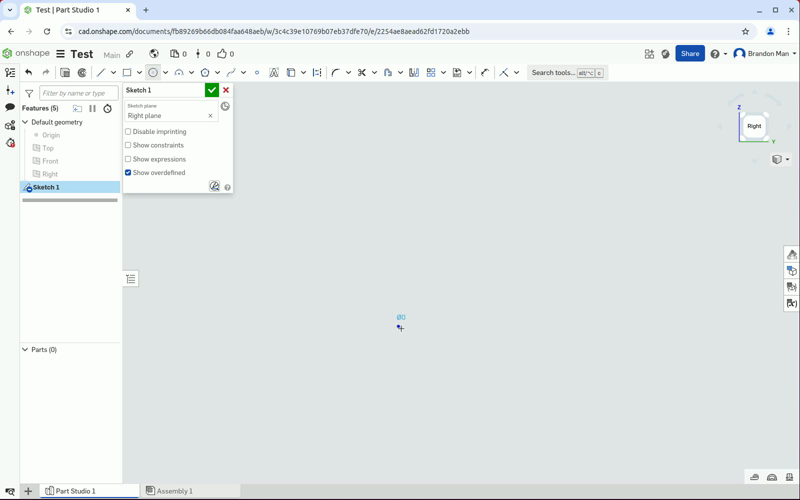
scroll(-6)
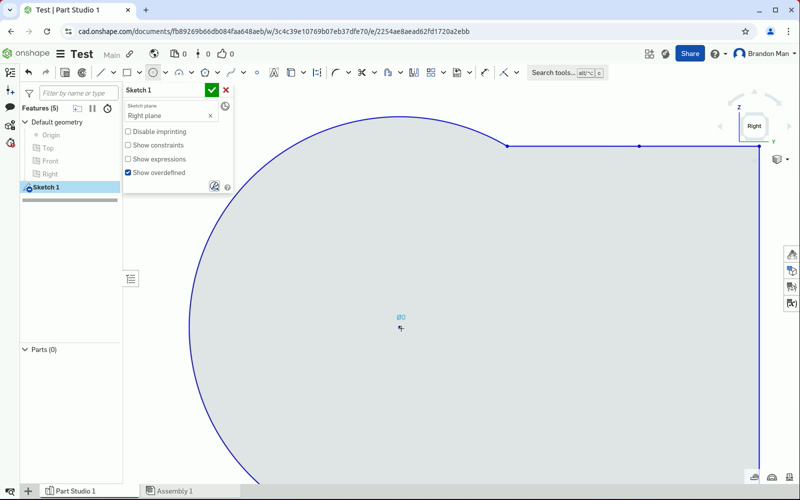
scroll(-6)
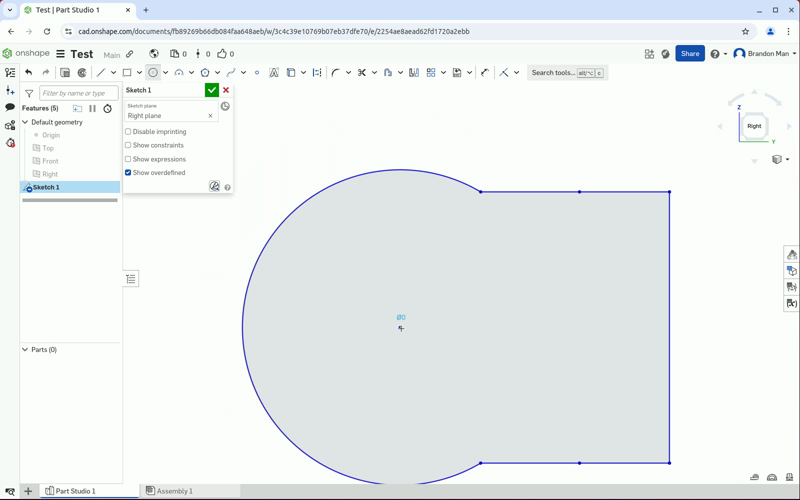
scroll(-6)
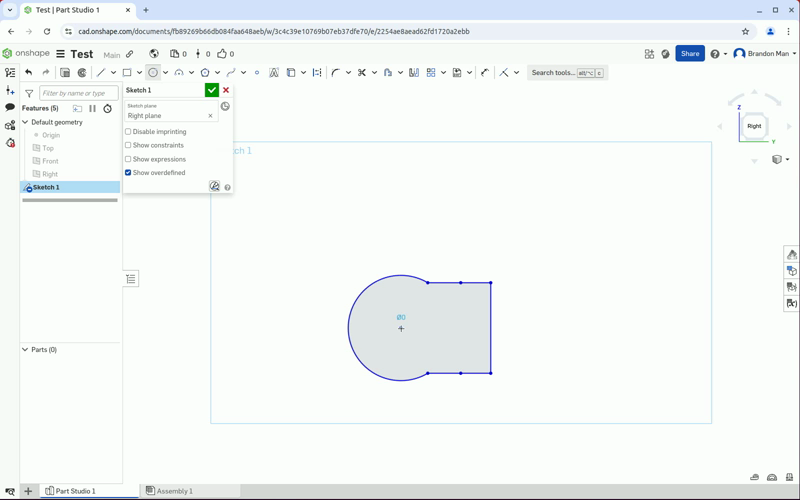
key_up(shift)
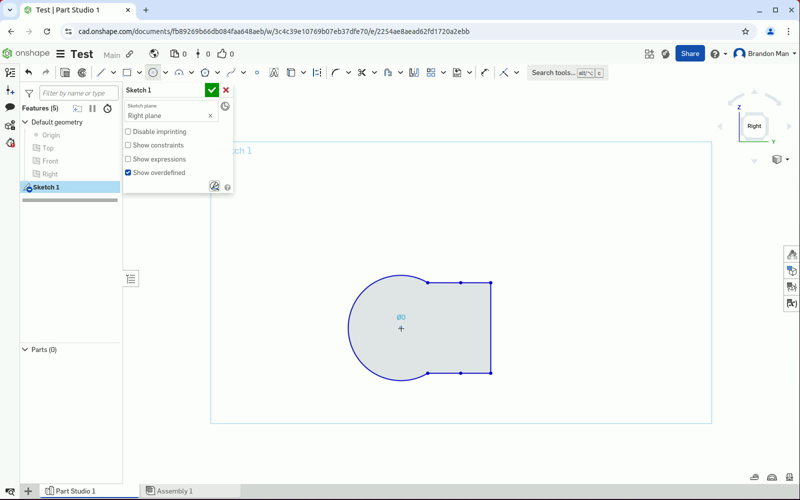
mouse_move(439, 328)
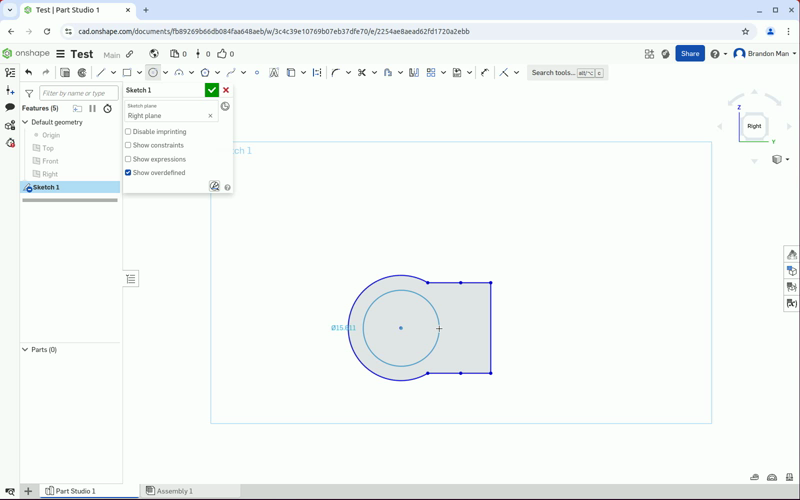
click(439, 328)
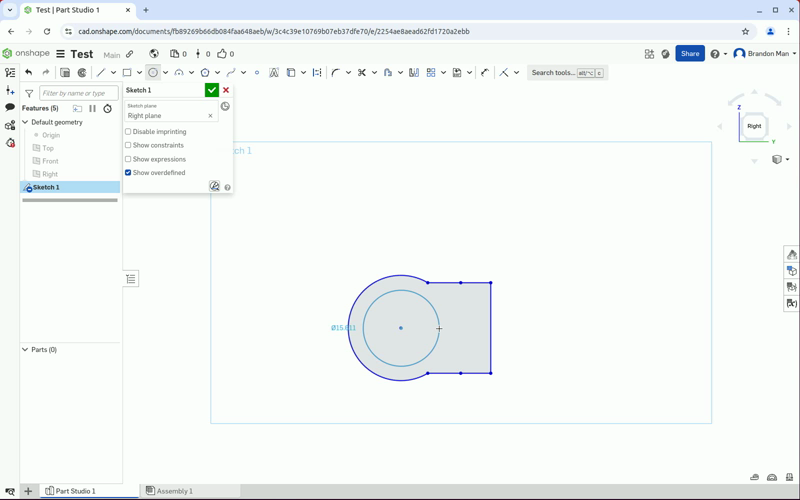
key(esc)
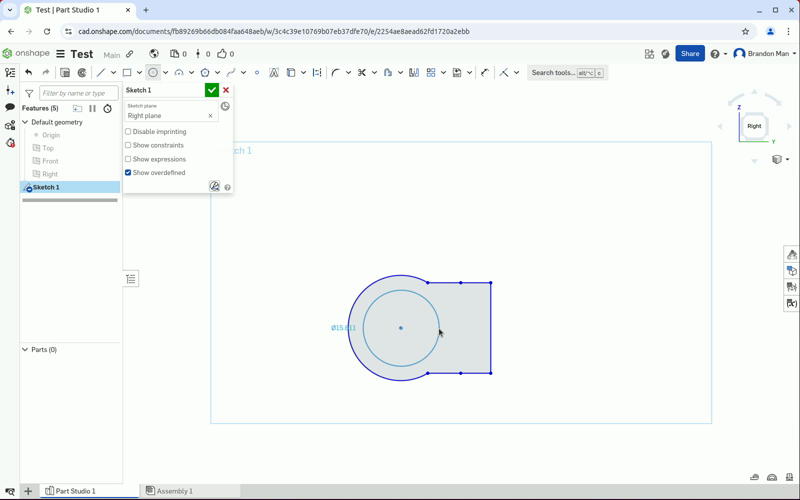
mouse_move(470, 365)
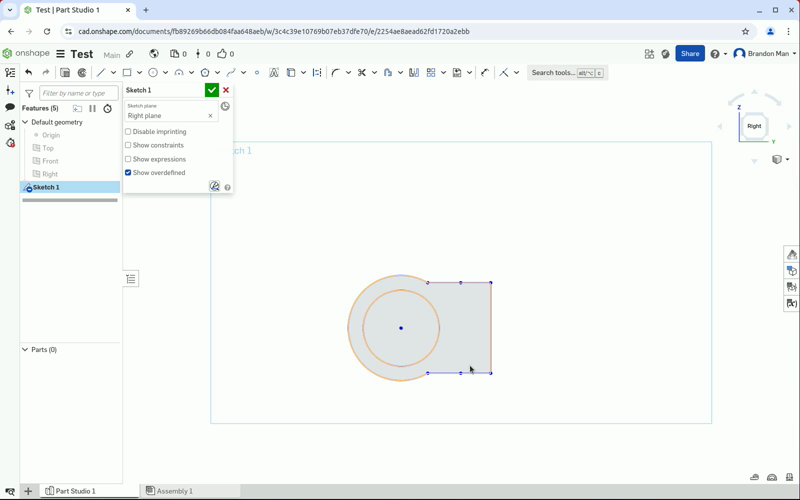
click(470, 365)
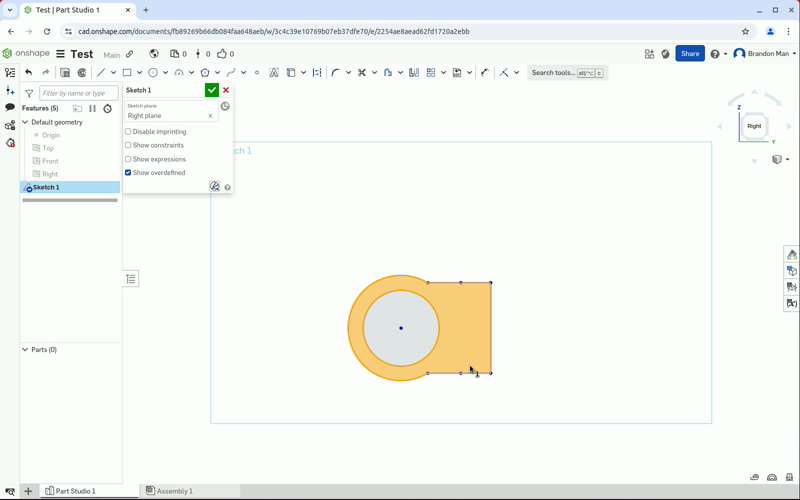
mouse_move(73, 352)
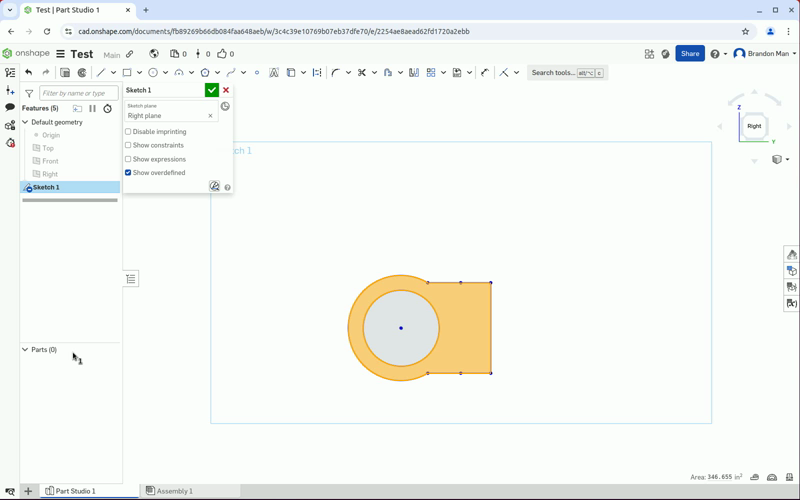
key(shift+y)
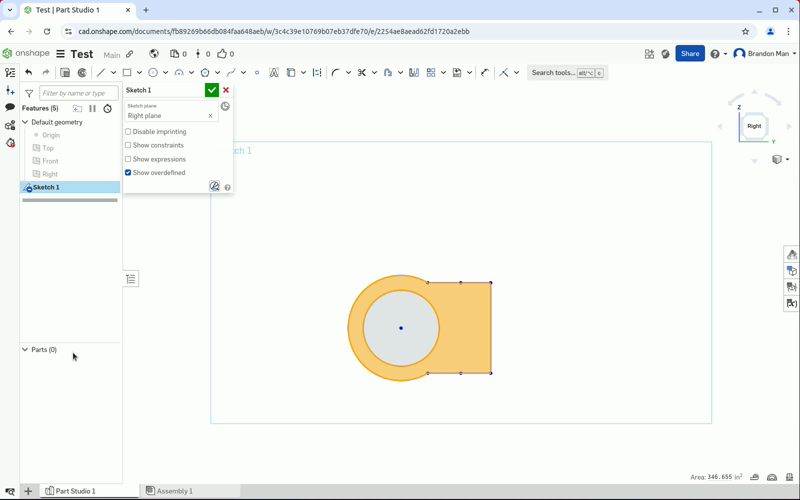
key(shift+e)
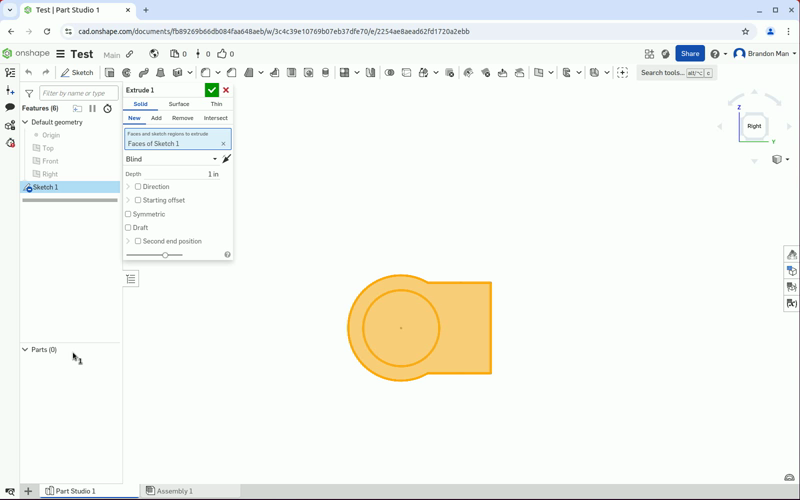
mouse_move(143, 106)
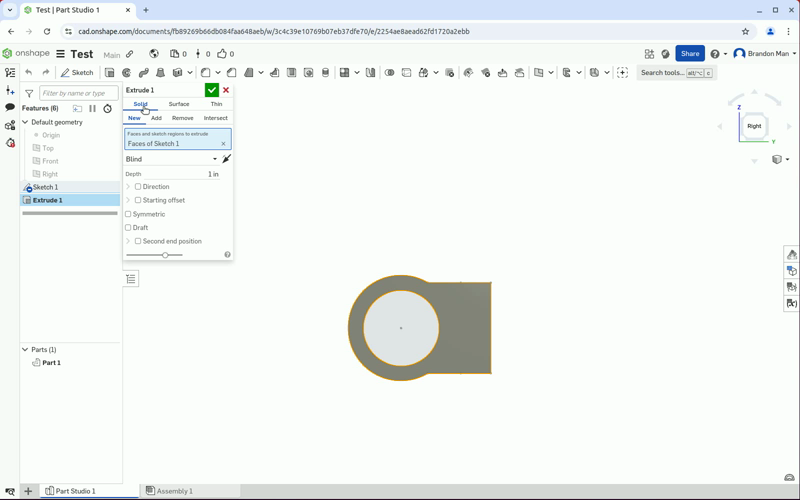
click(143, 106)
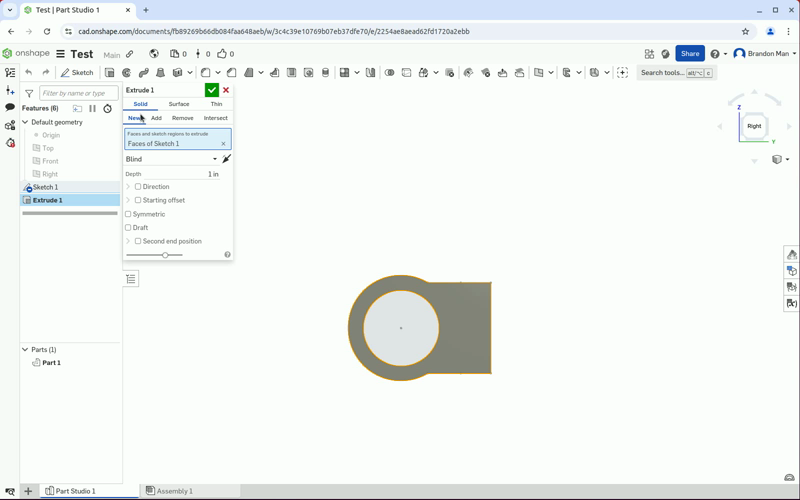
mouse_move(137, 120)
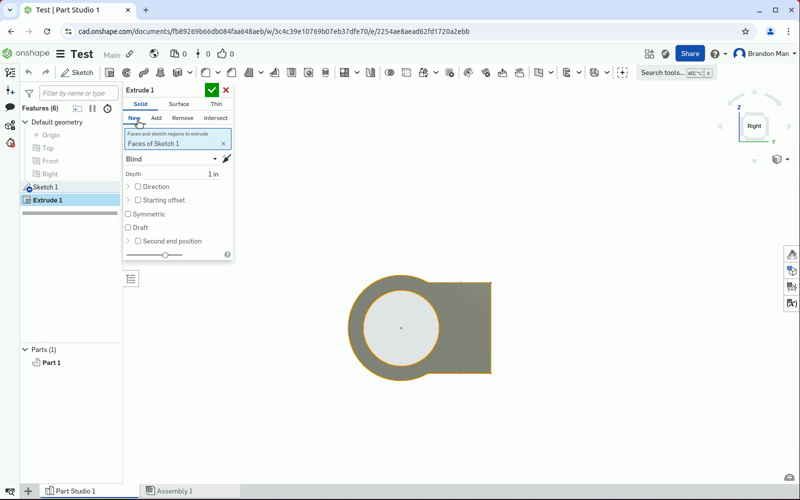
click(137, 120)
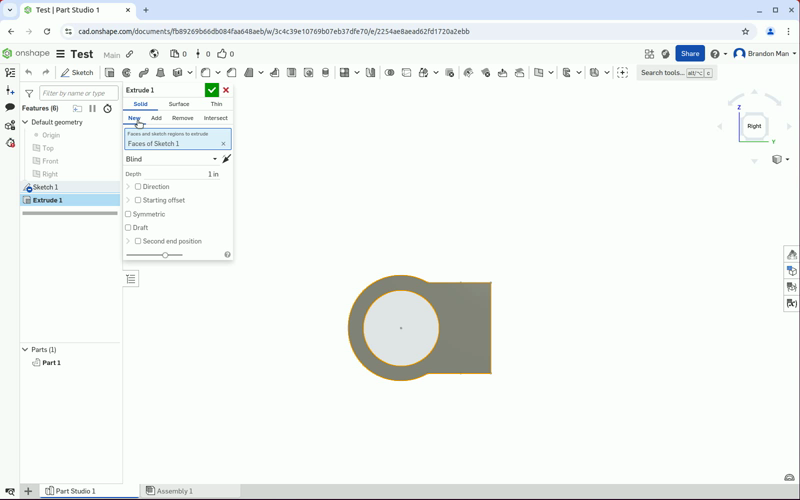
key(tab, 4)
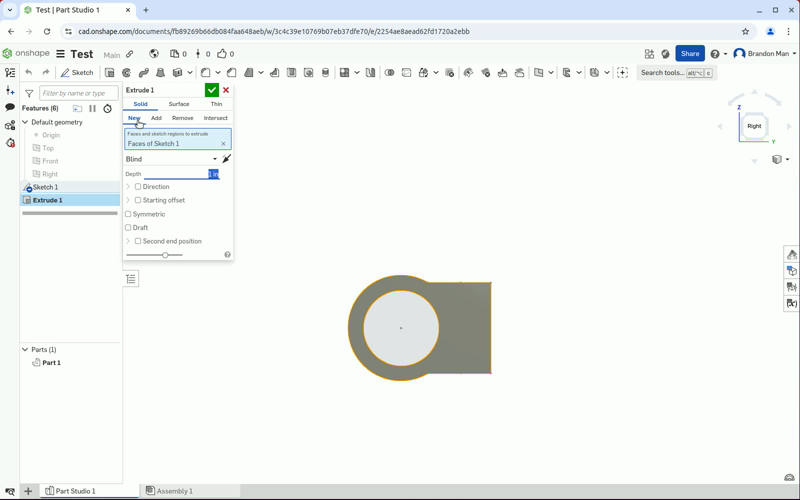
text(3.129)
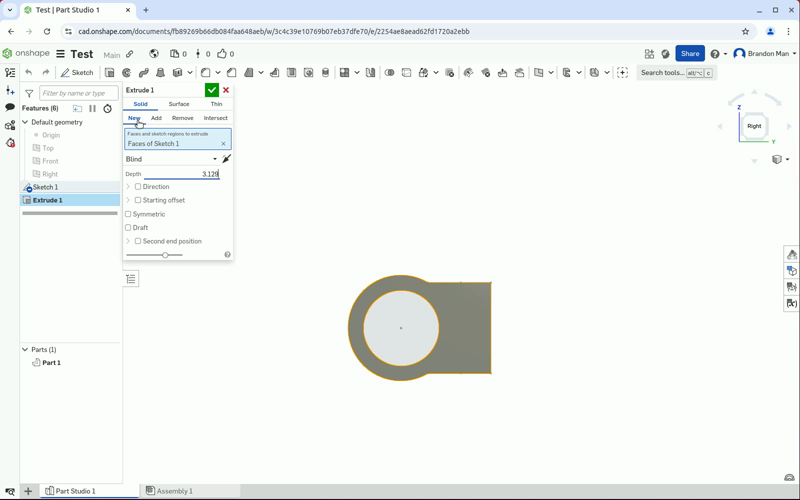
key(enter)
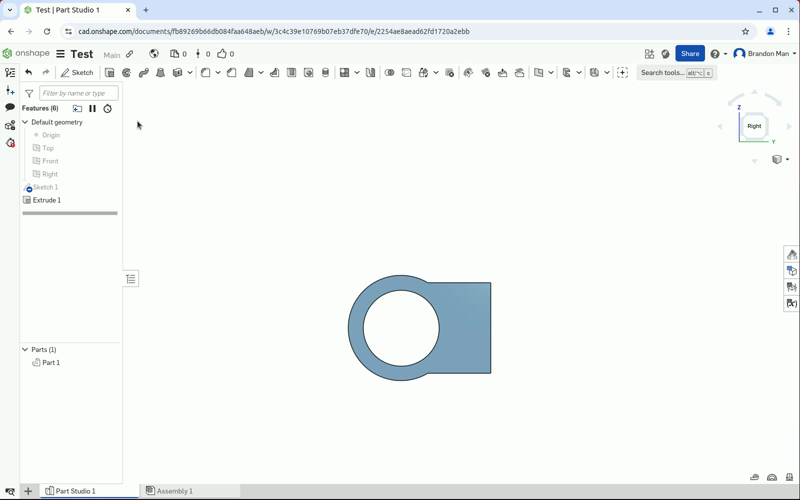
key(shift+h)
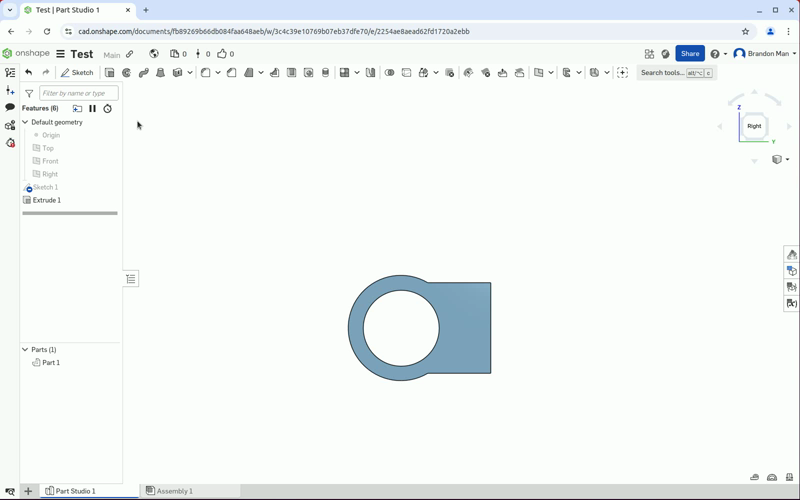
key(shift+h)
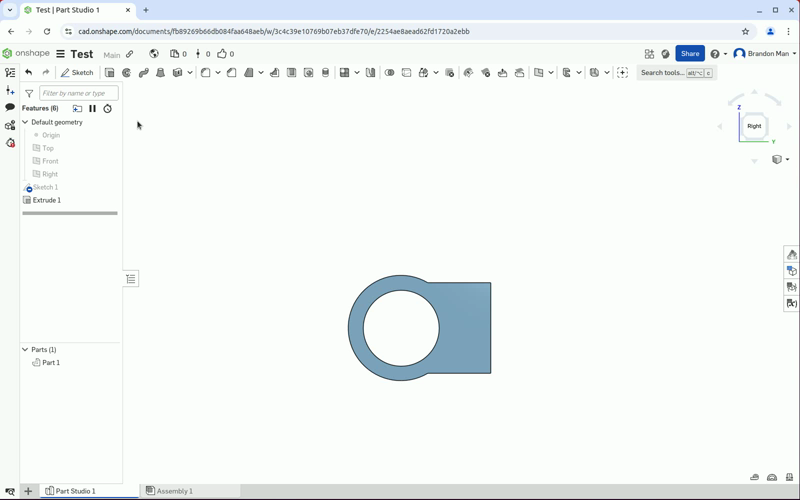
mouse_move(73, 189)
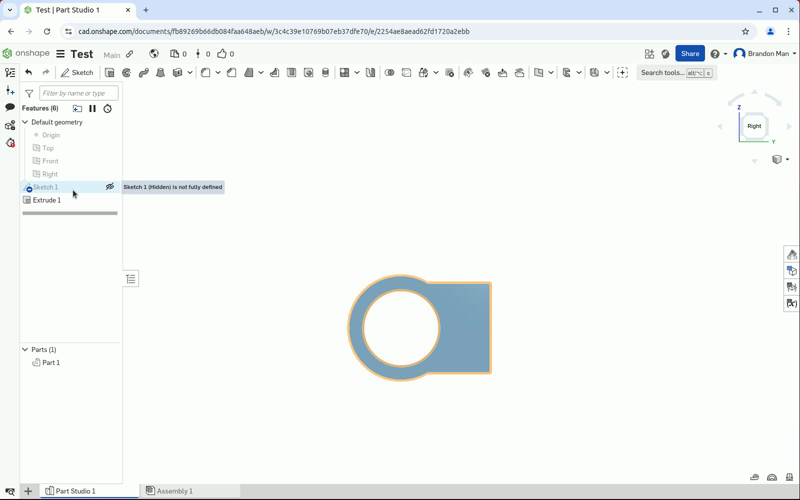
click(73, 189)
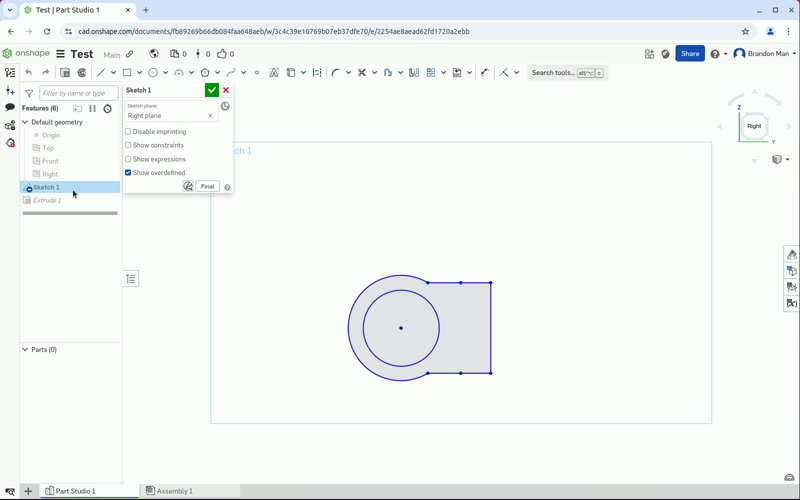
mouse_move(229, 92)
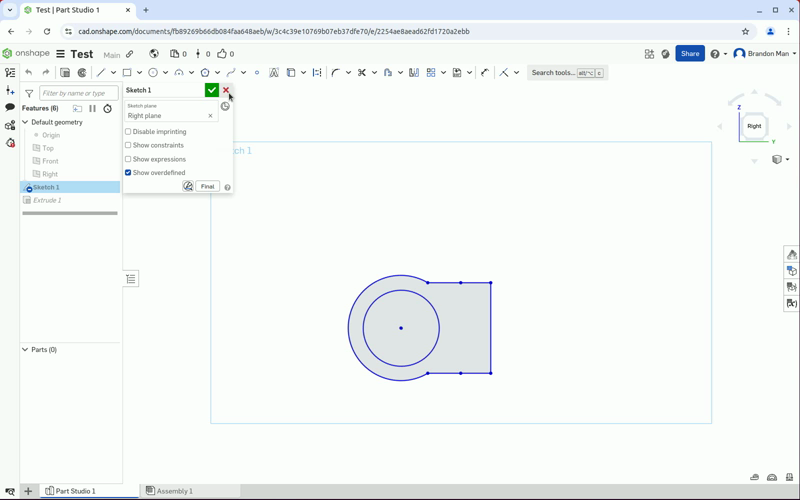
click(229, 92)
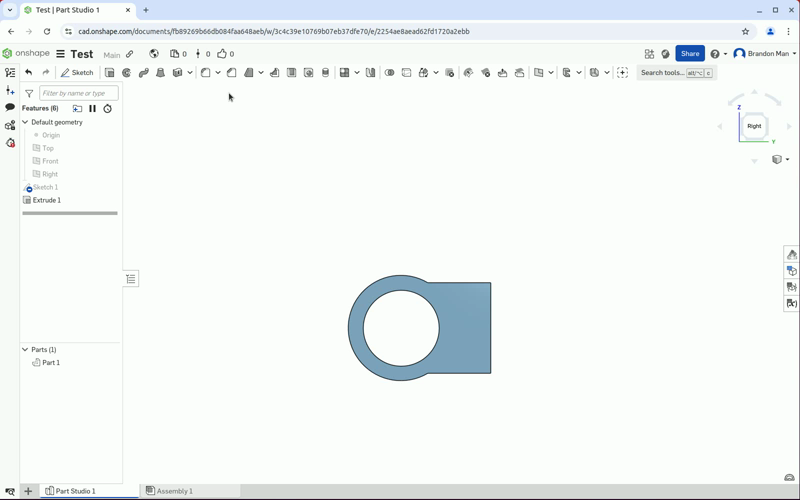
mouse_move(73, 352)
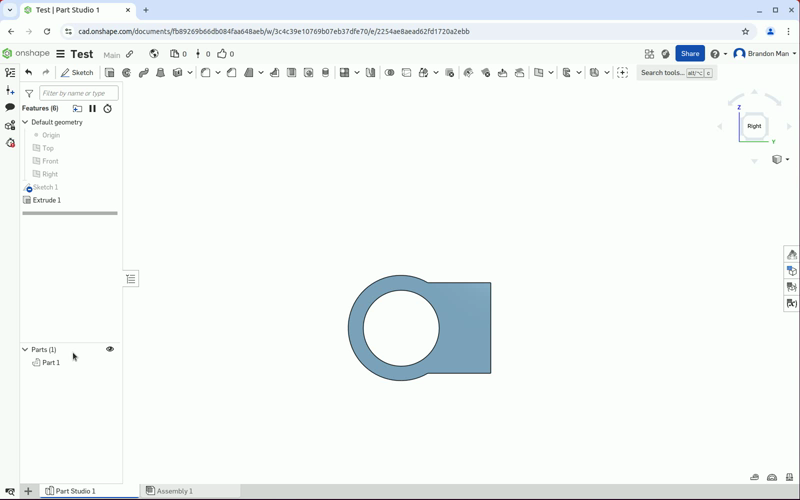
key(y)
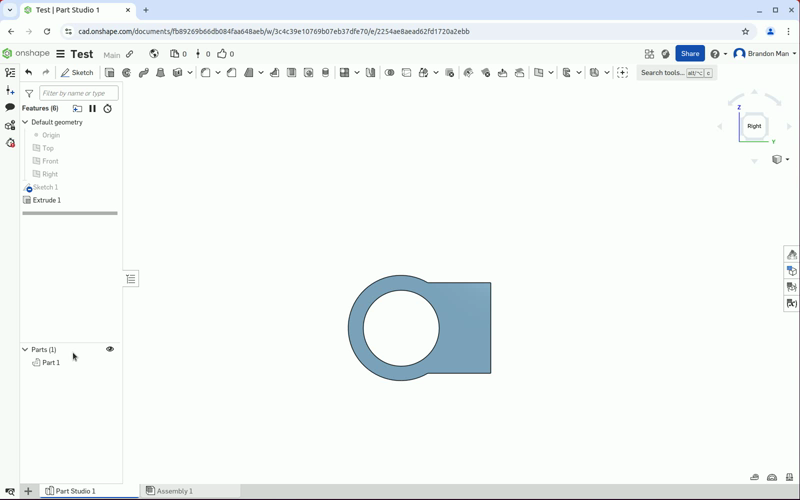
key(shift+p)
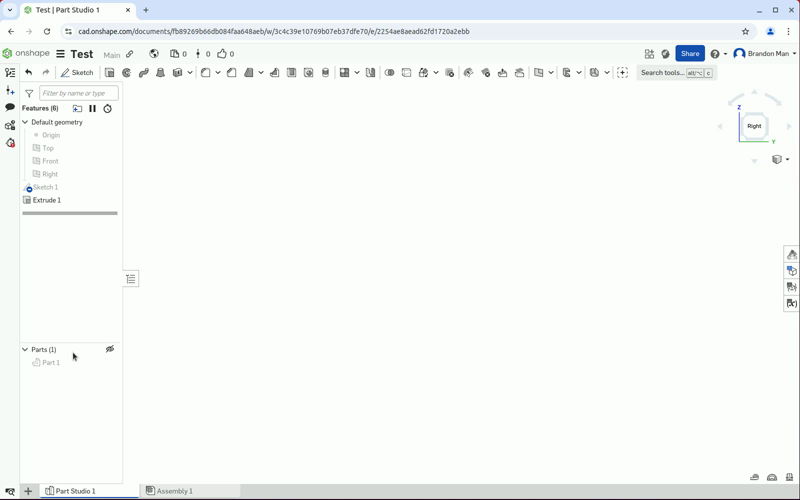
key(space)
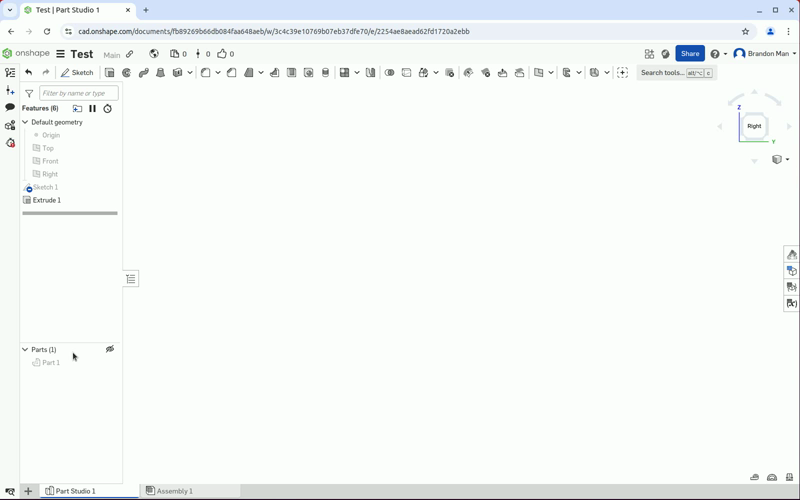
key_down(shift)
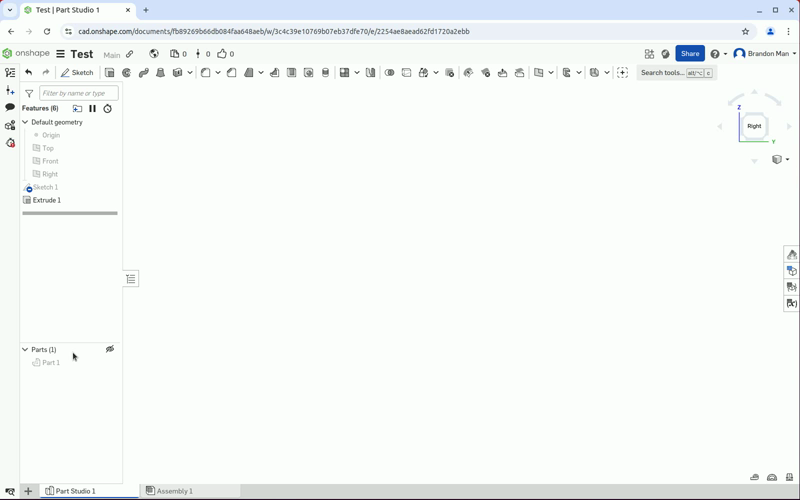
key(right)
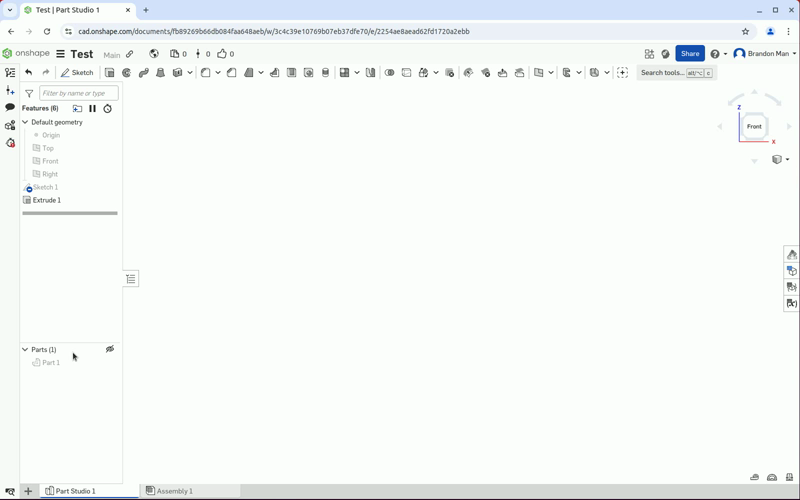
key_up(shift)
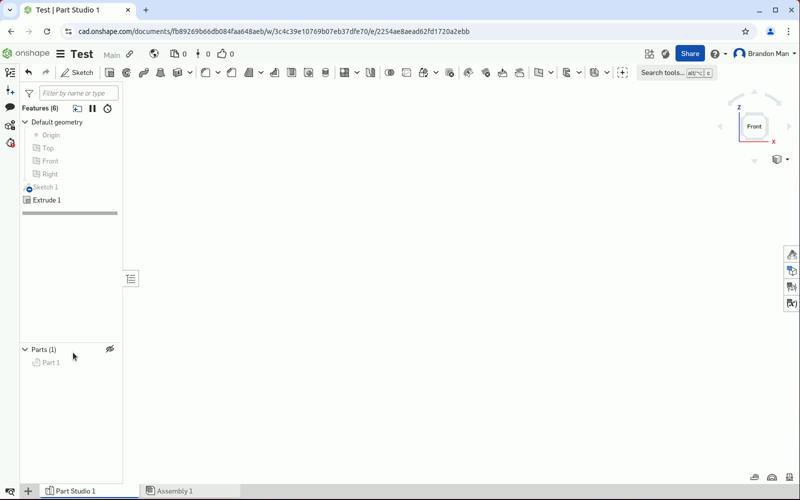
key(space)
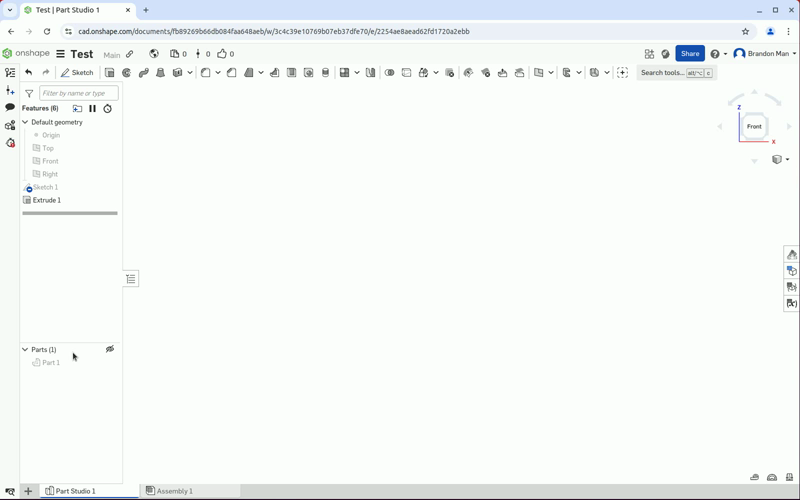
key_down(shift)
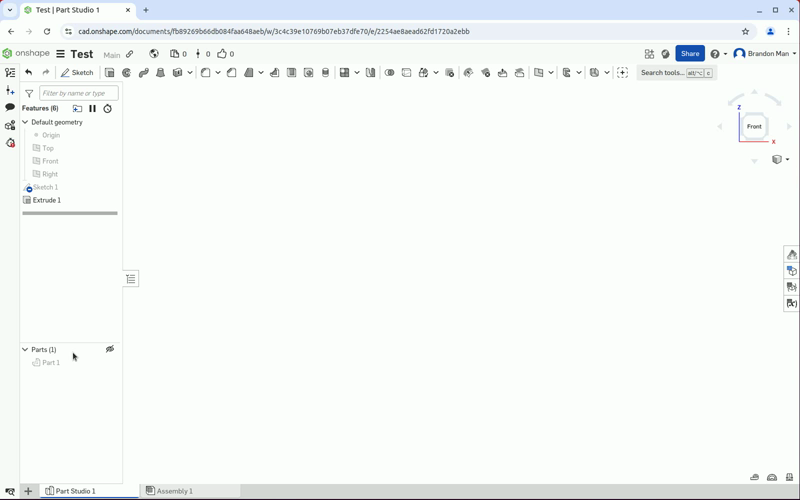
key(down)
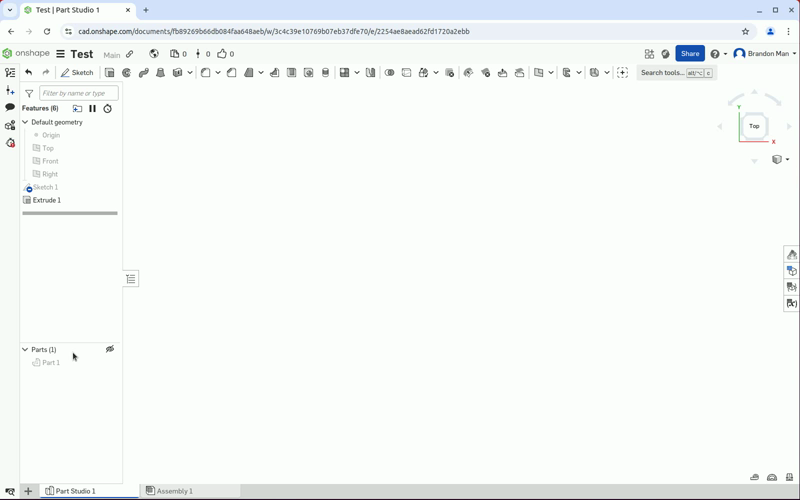
key_up(shift)
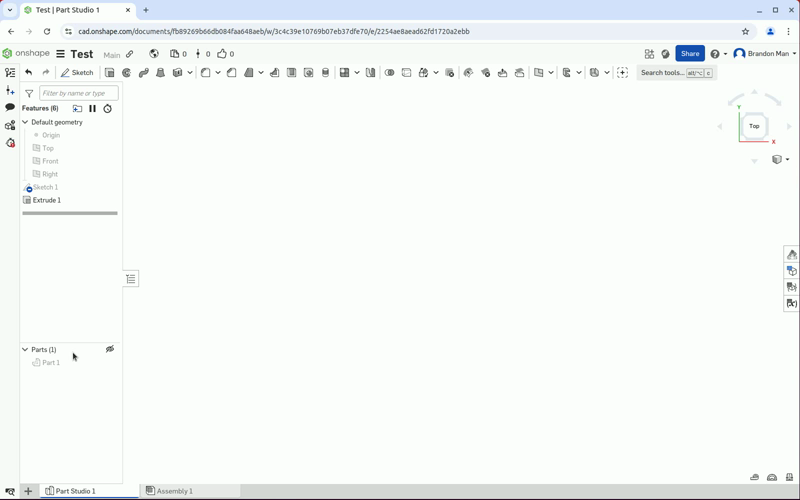
mouse_move(73, 352)
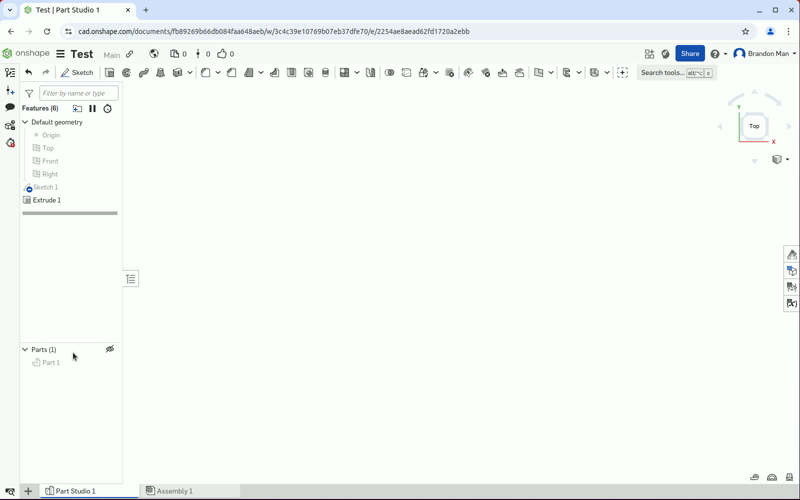
key(shift+y)
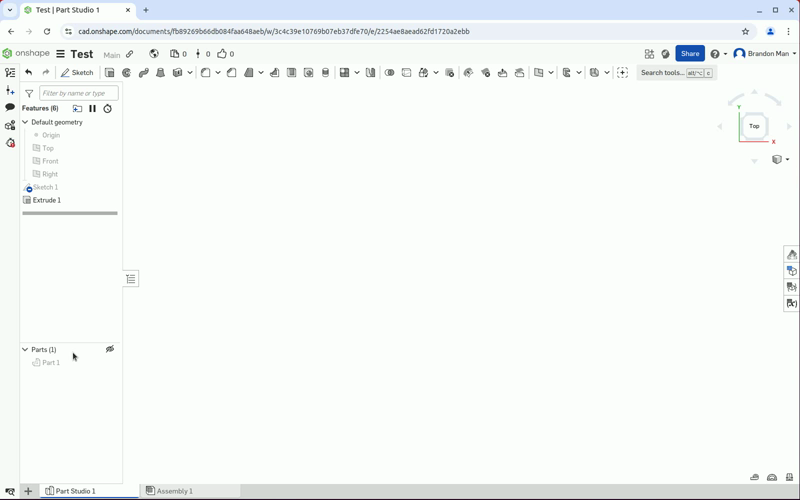
key(shift+s)
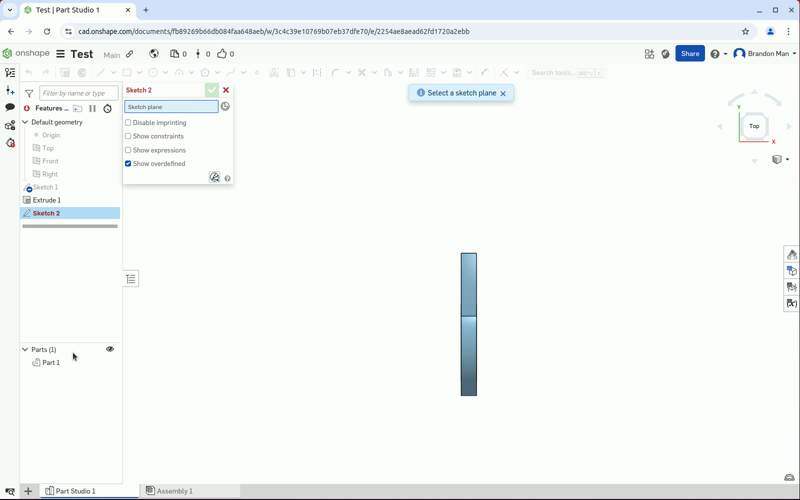
mouse_move(73, 150)
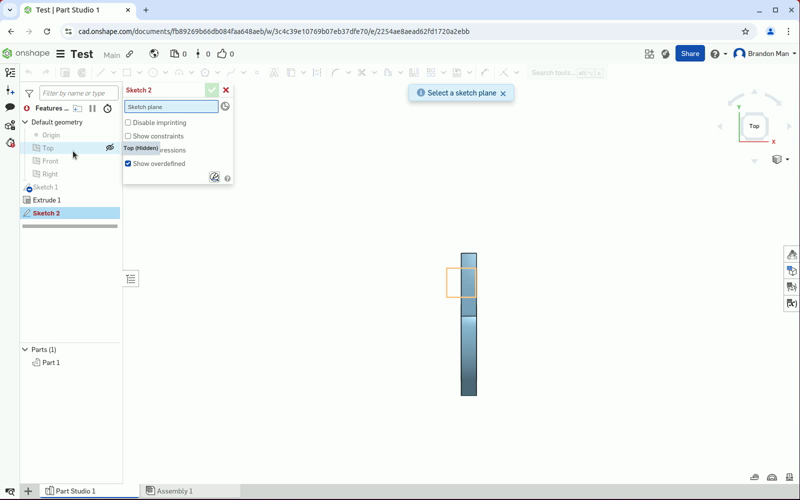
click(73, 150)
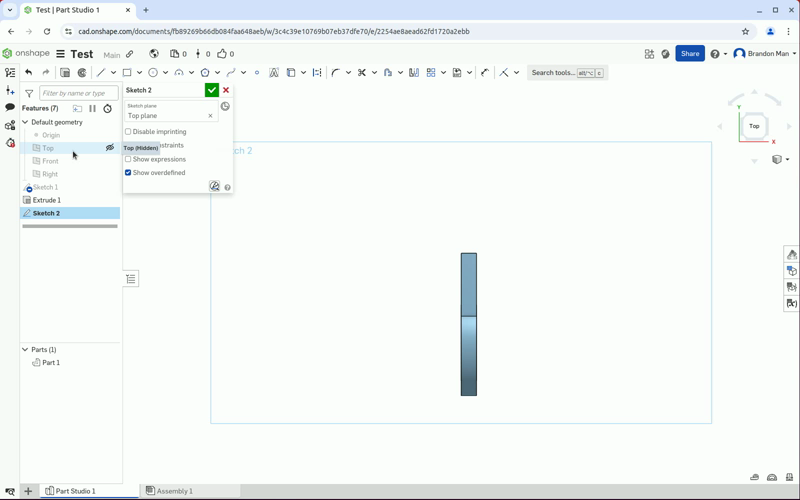
mouse_move(73, 352)
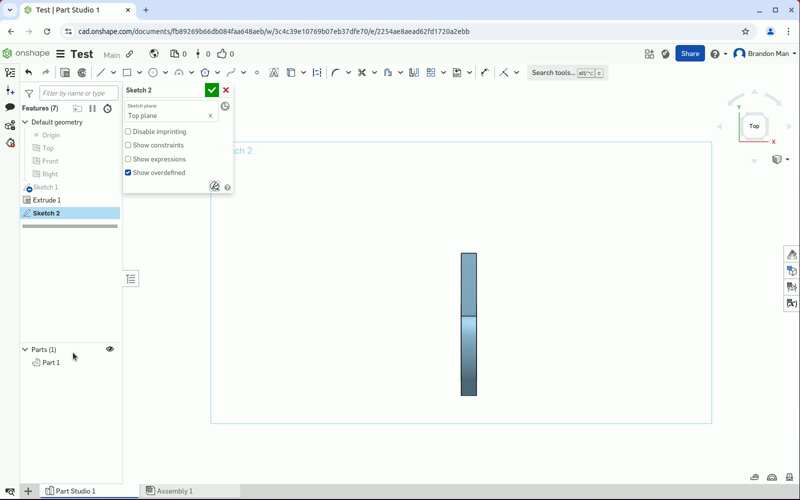
key(y)
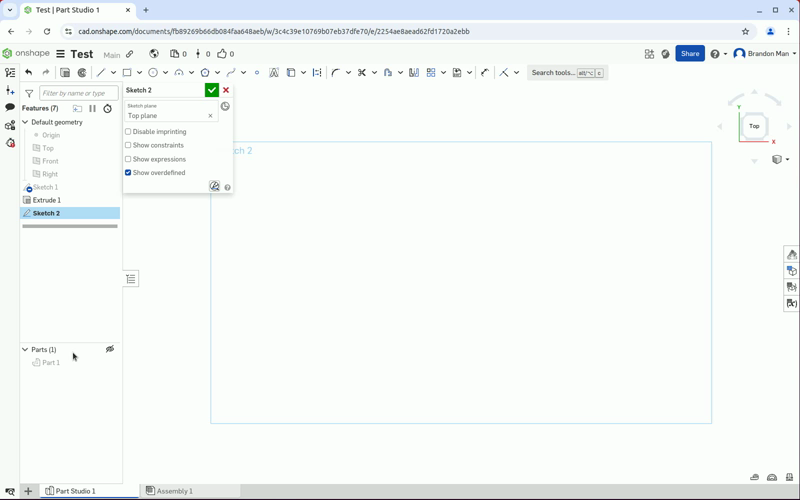
key(l)
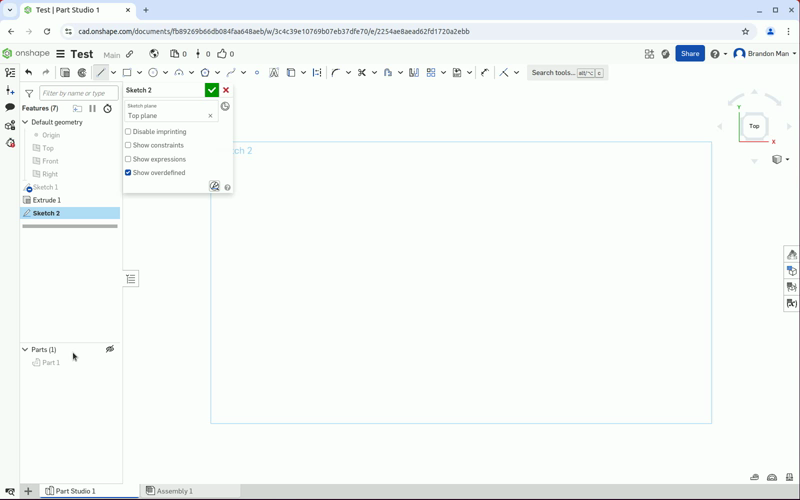
key_down(shift)
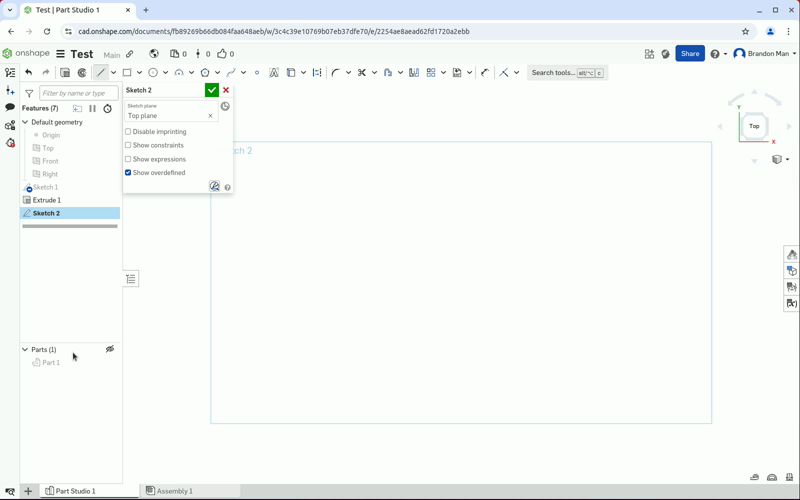
mouse_move(355, 252)
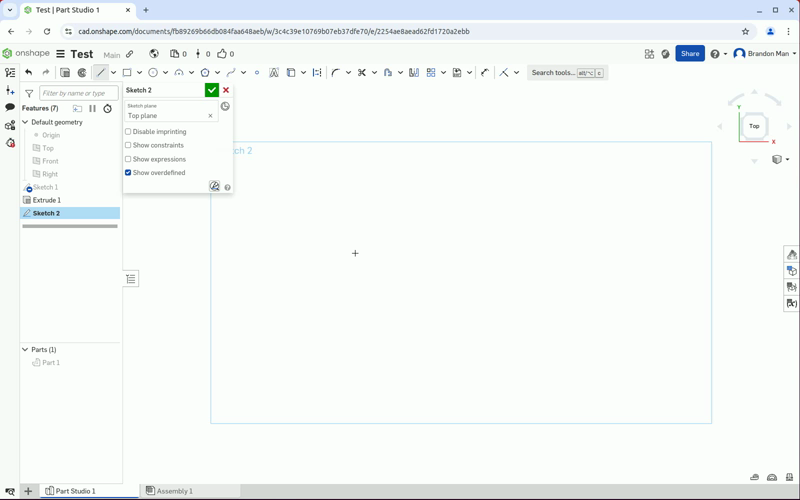
click(355, 252)
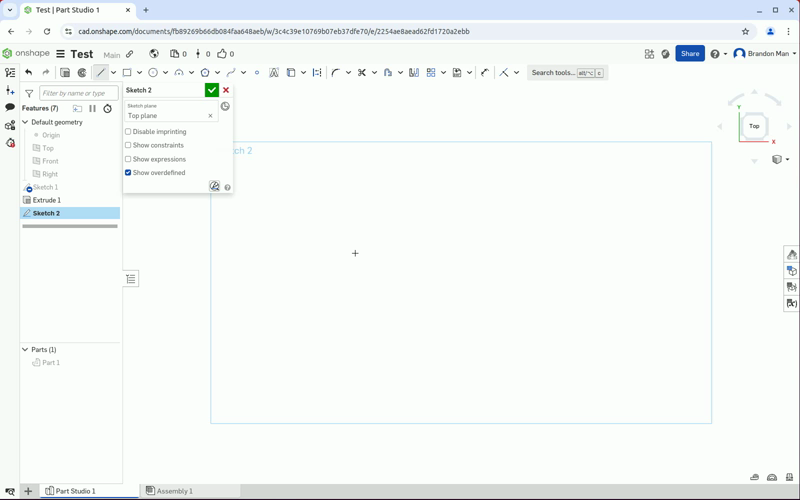
key_up(shift)
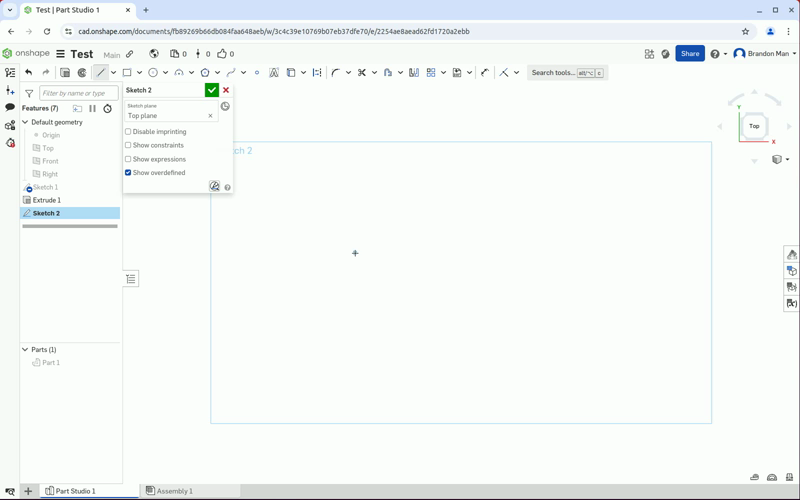
key_down(shift)
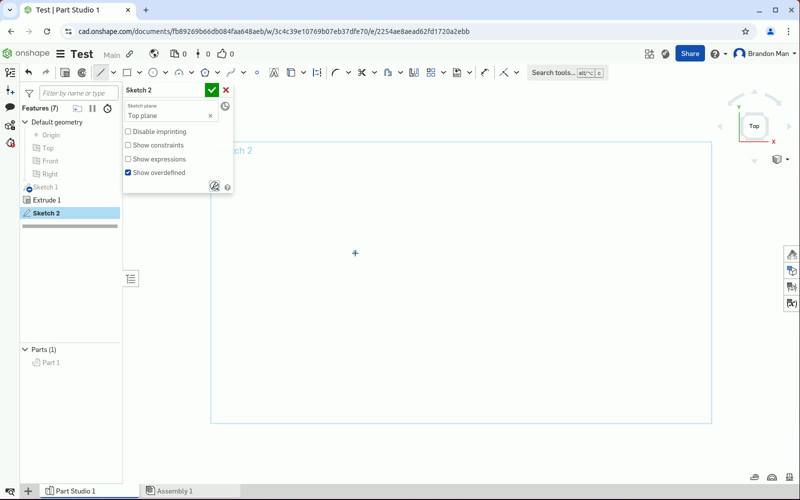
mouse_move(415, 252)
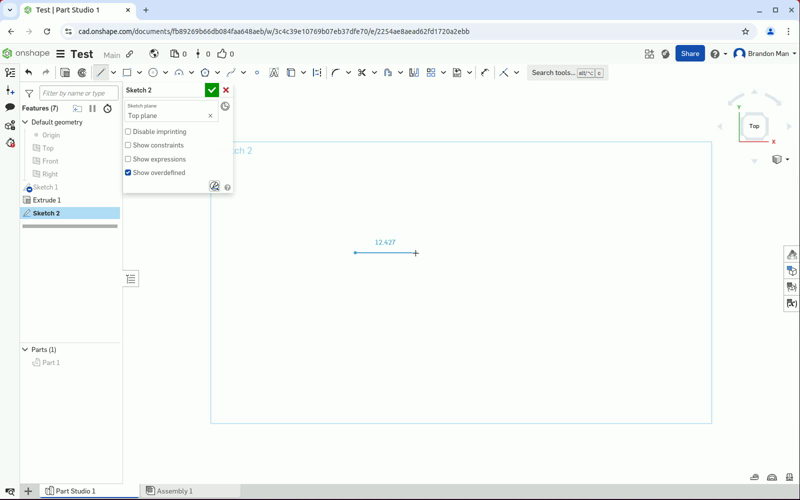
click(415, 252)
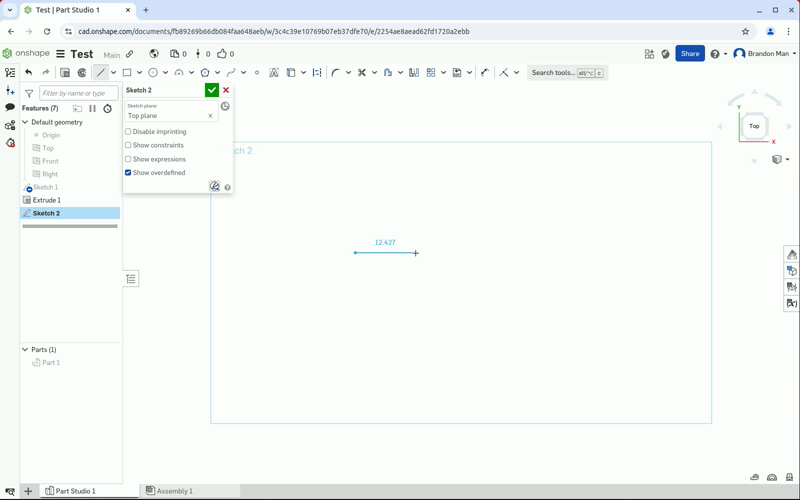
key_up(shift)
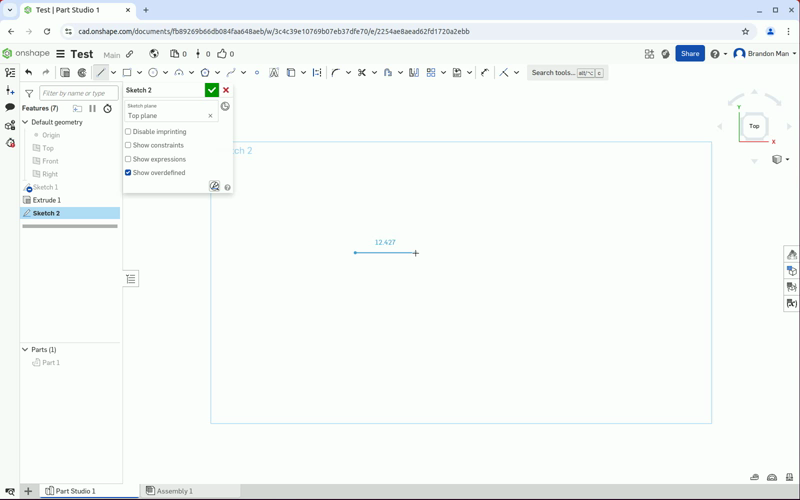
key_down(shift)
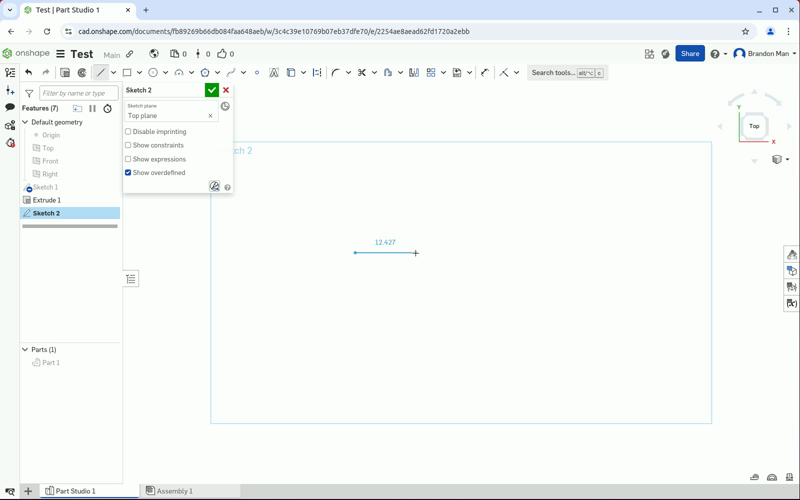
mouse_move(445, 252)
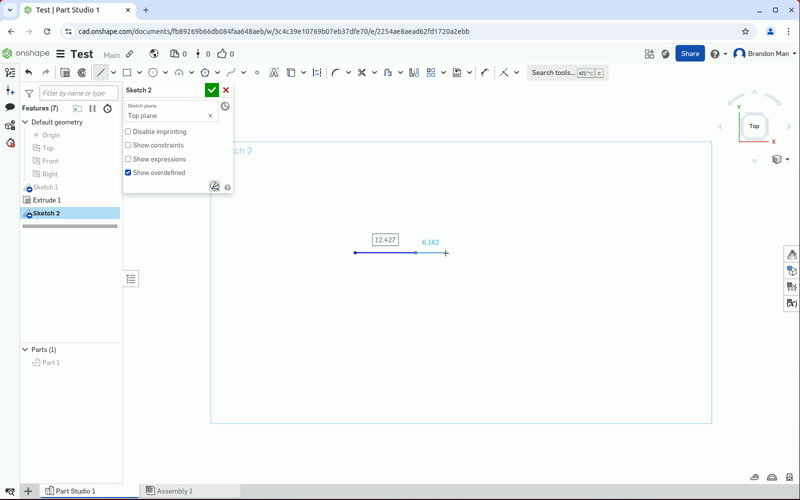
mouse_move(459, 252)
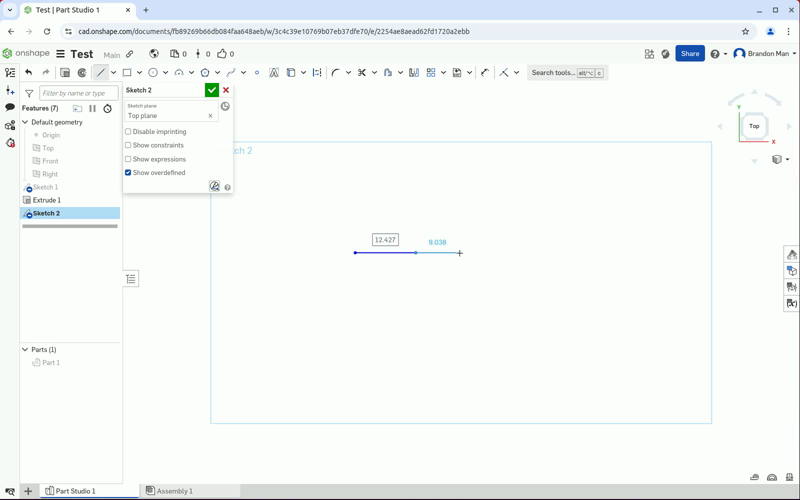
click(459, 252)
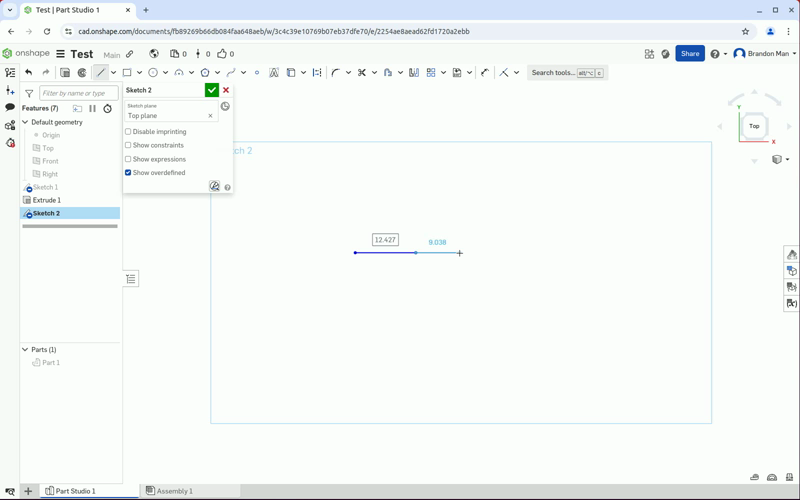
key_up(shift)
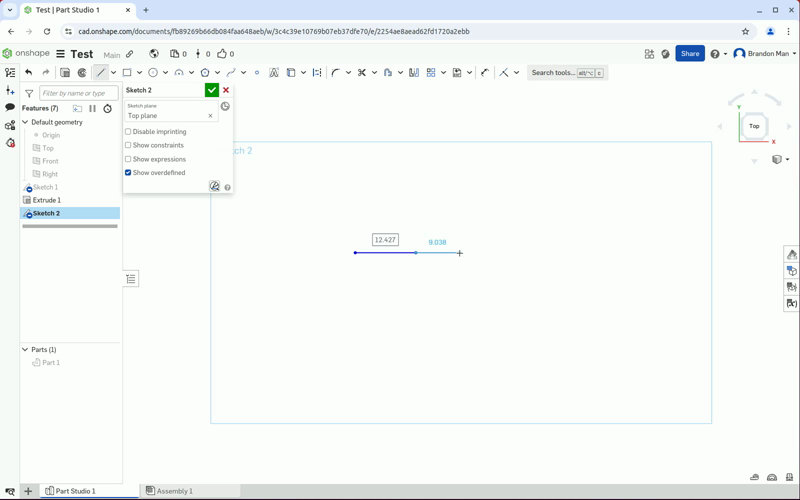
key_down(shift)
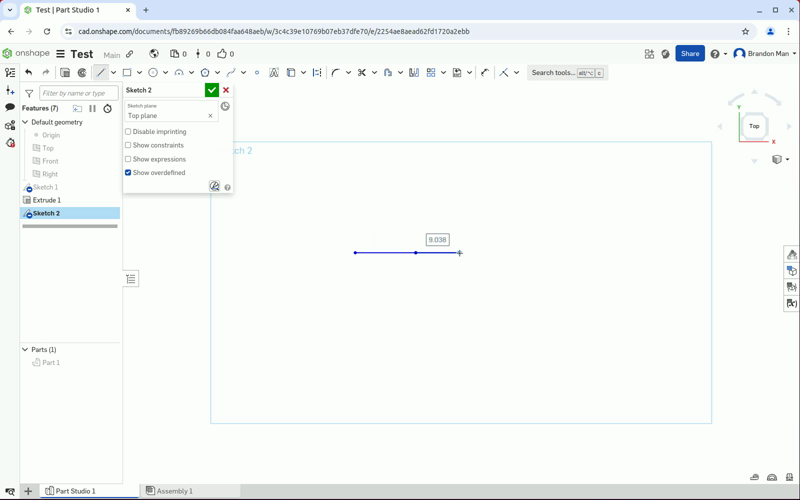
mouse_move(489, 252)
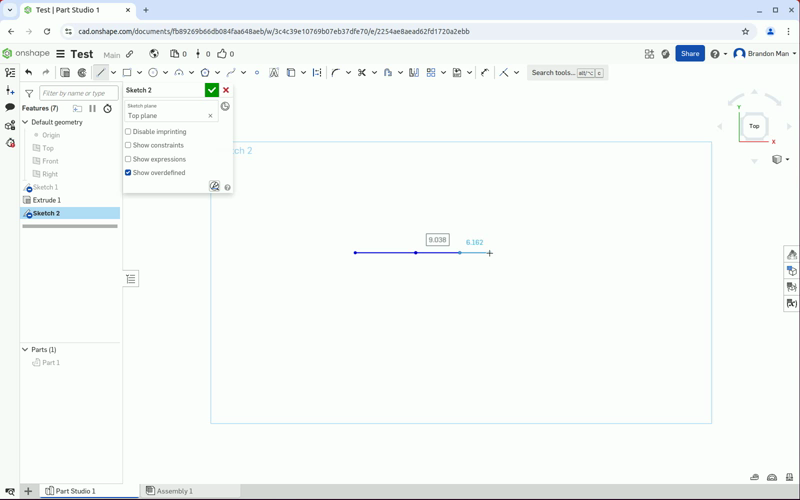
mouse_move(474, 252)
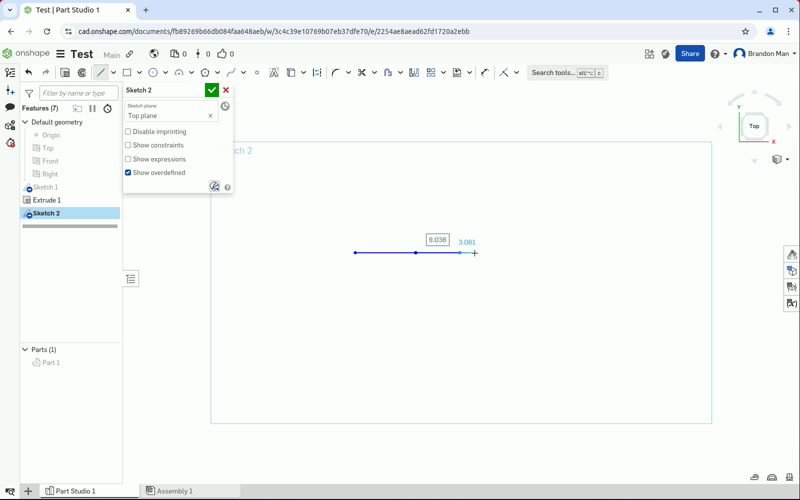
click(474, 252)
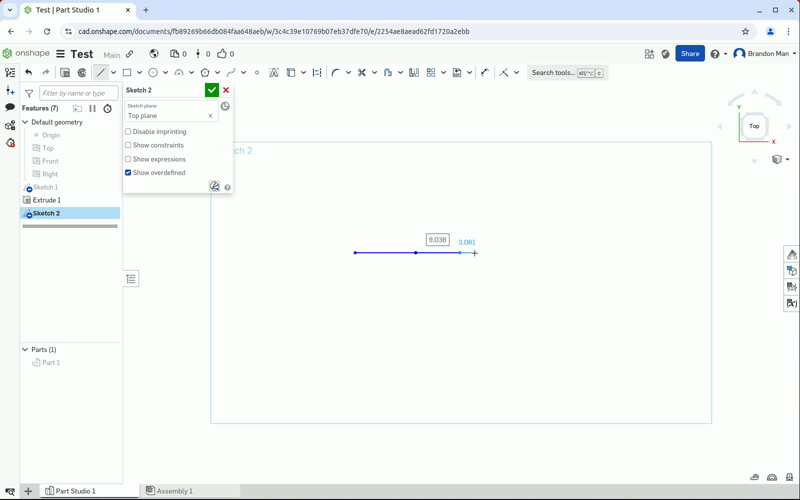
key_up(shift)
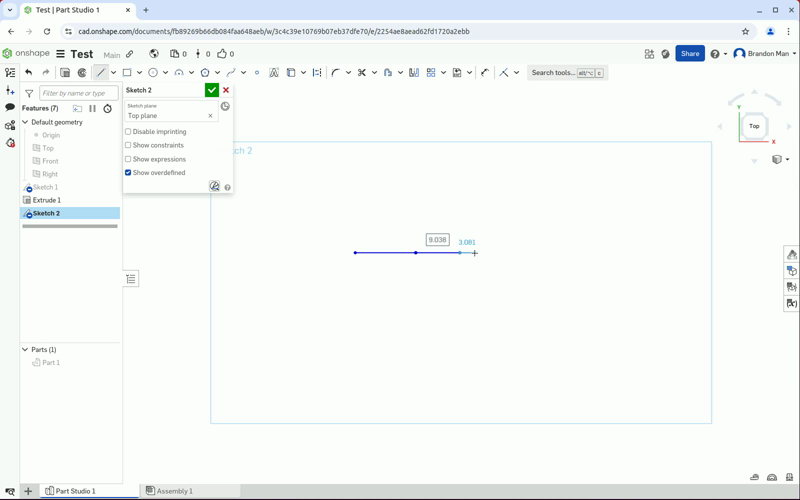
key_down(shift)
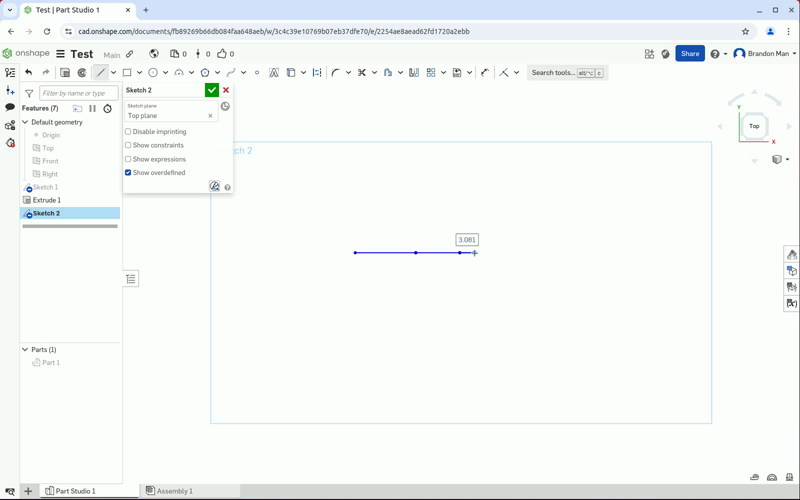
mouse_move(504, 252)
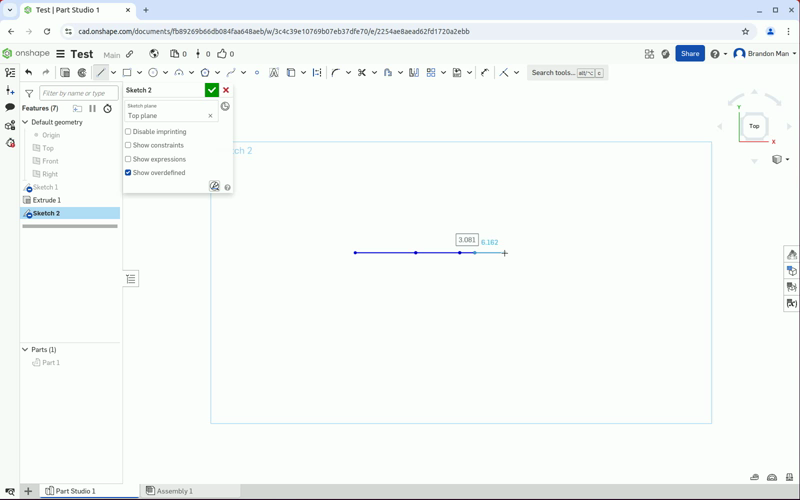
mouse_move(474, 237)
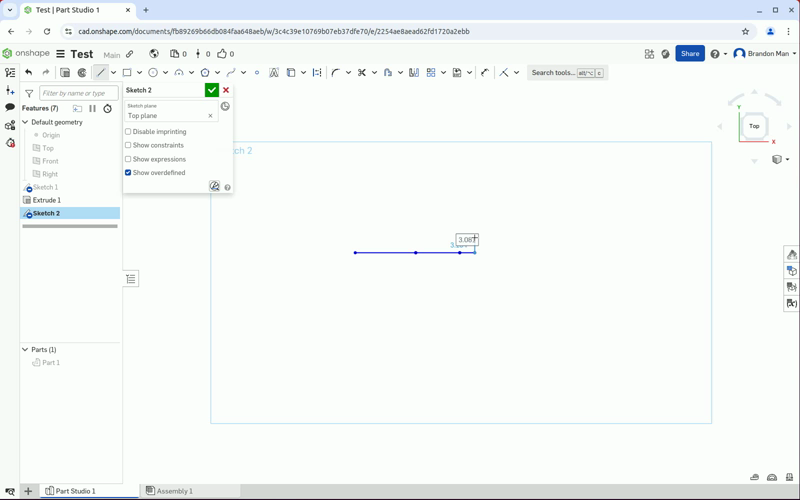
click(474, 237)
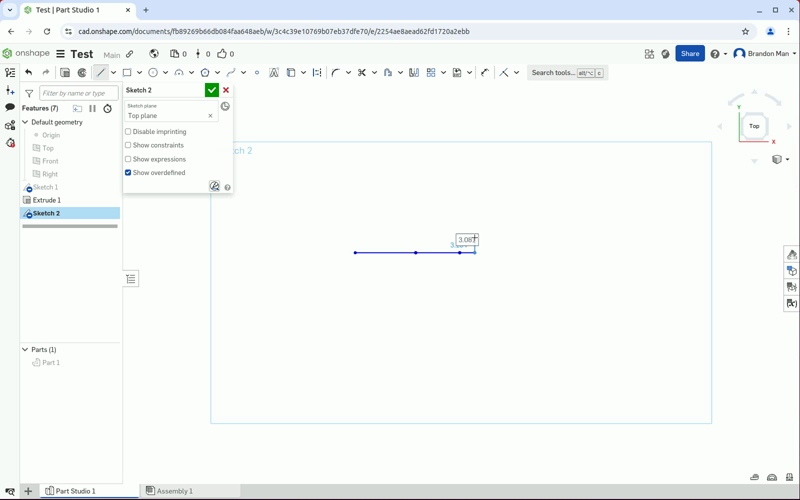
key_up(shift)
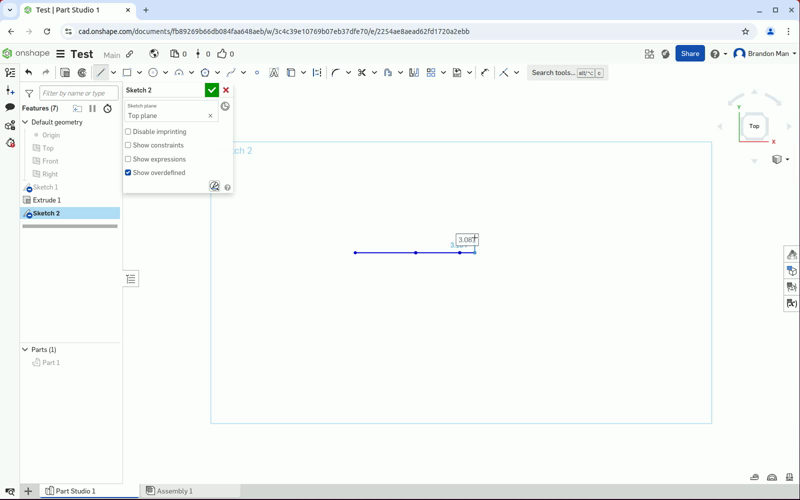
key_down(shift)
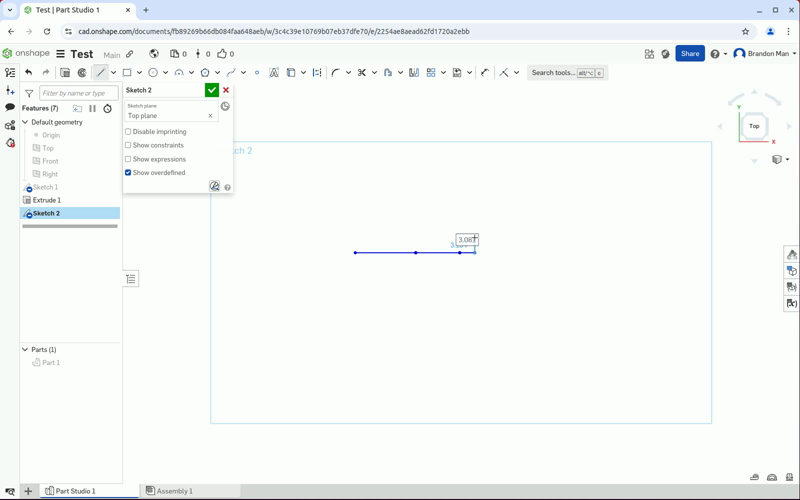
mouse_move(355, 237)
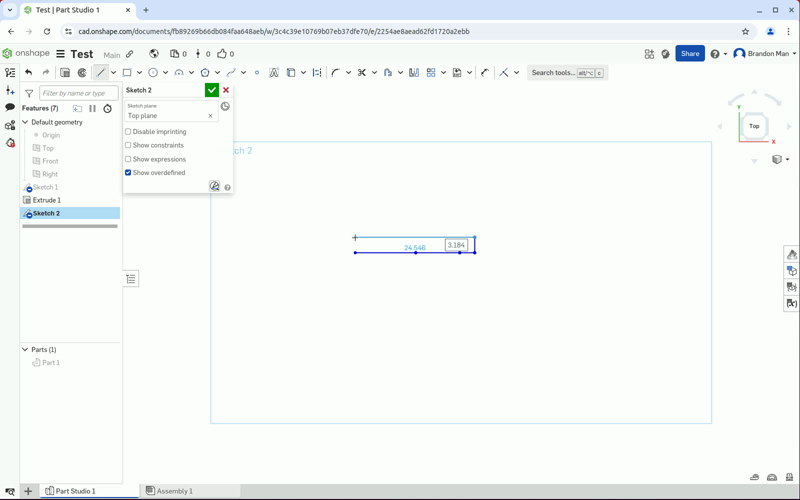
click(355, 237)
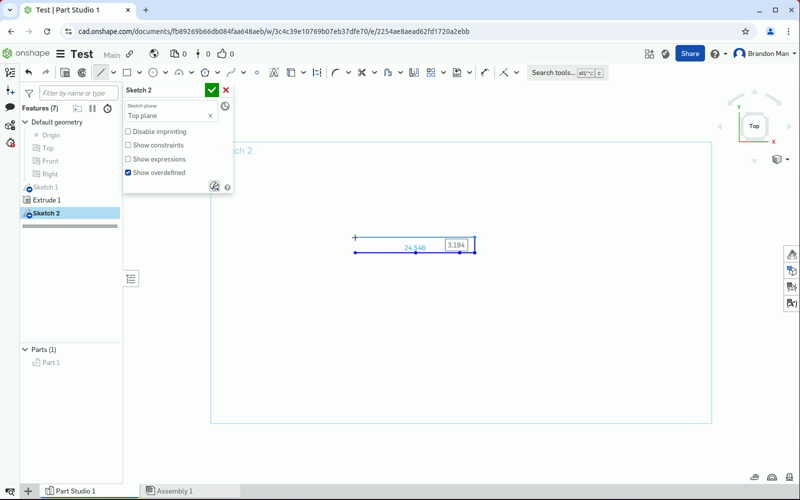
key_up(shift)
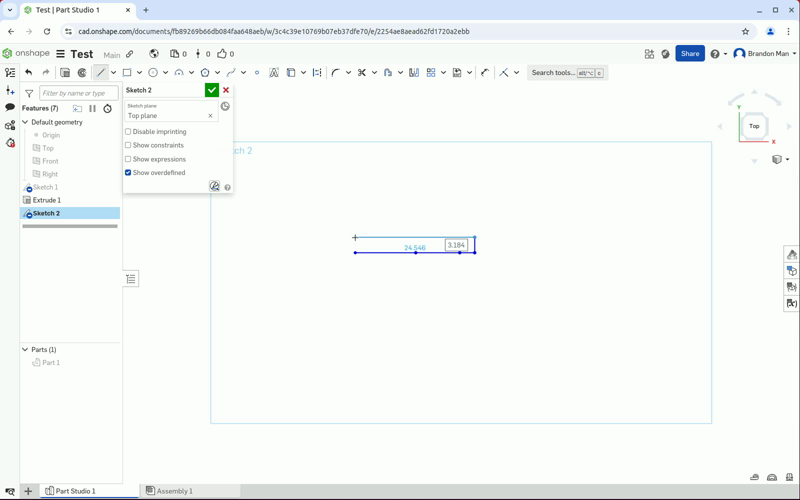
mouse_move(385, 237)
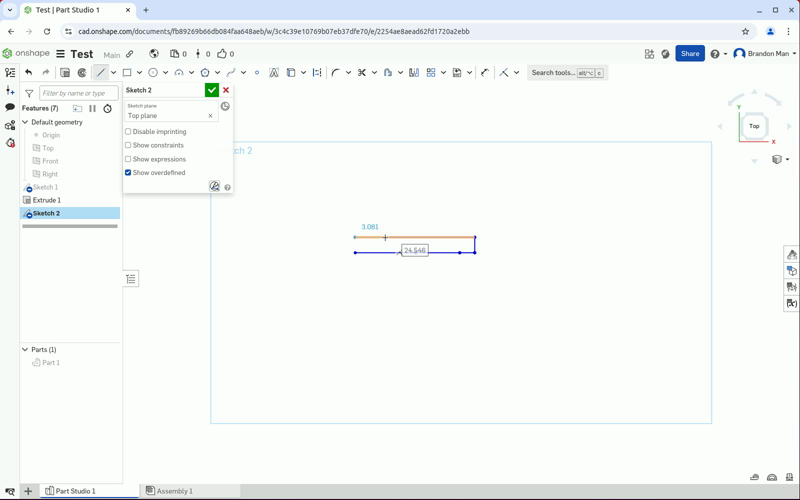
key_down(shift)
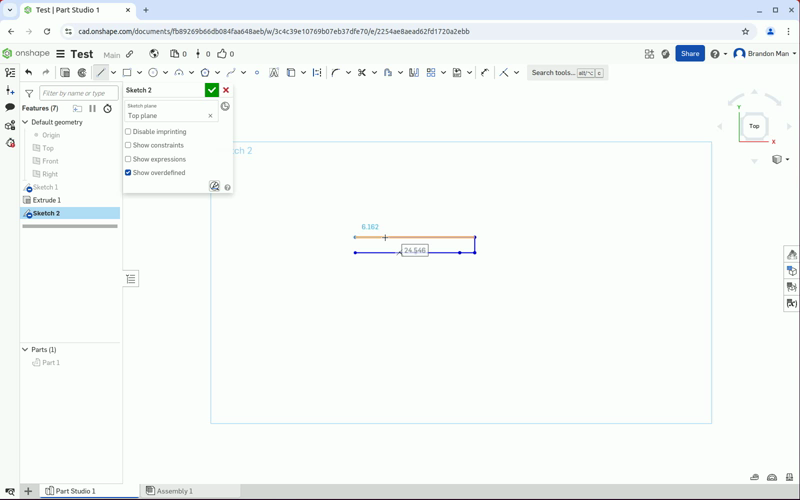
mouse_move(355, 252)
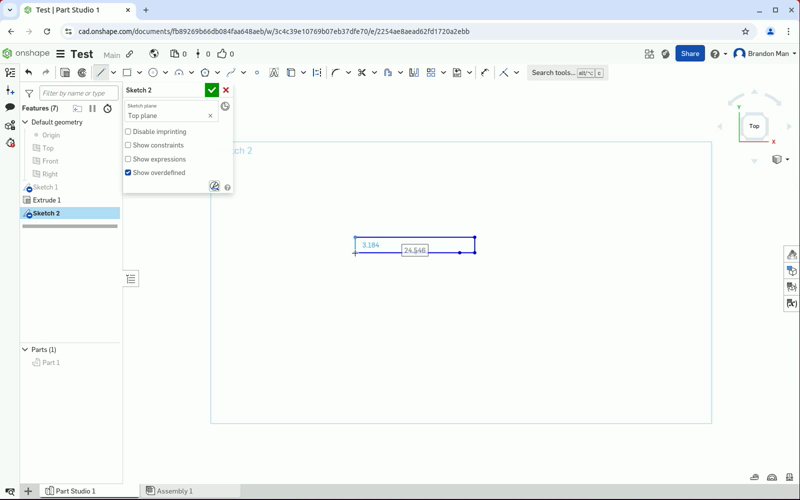
key_up(shift)
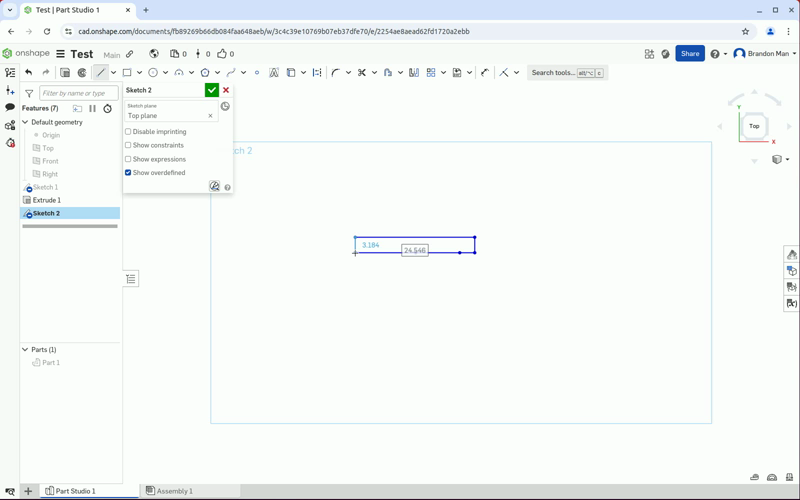
click(355, 252)
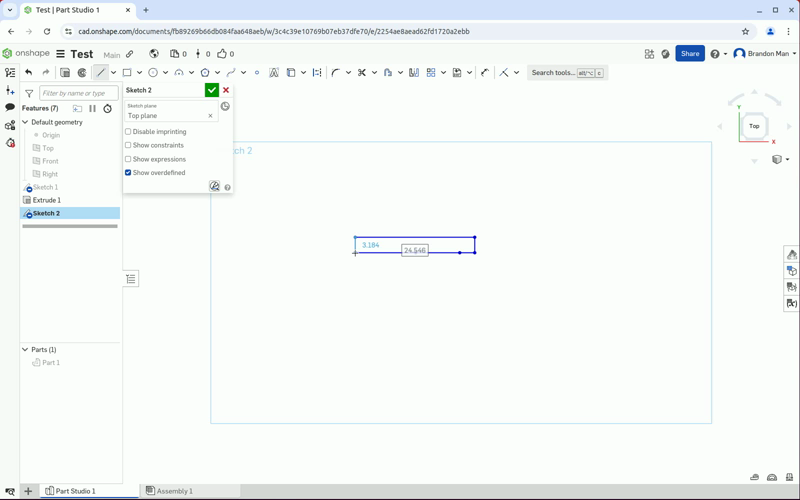
key(esc)
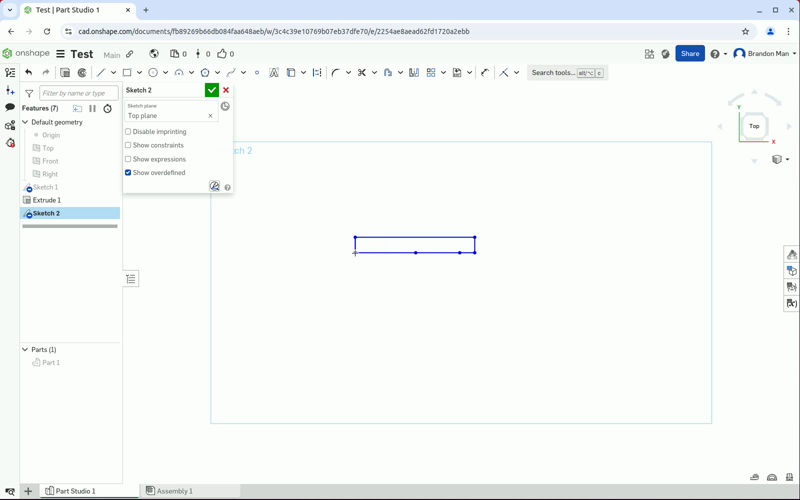
mouse_move(400, 244)
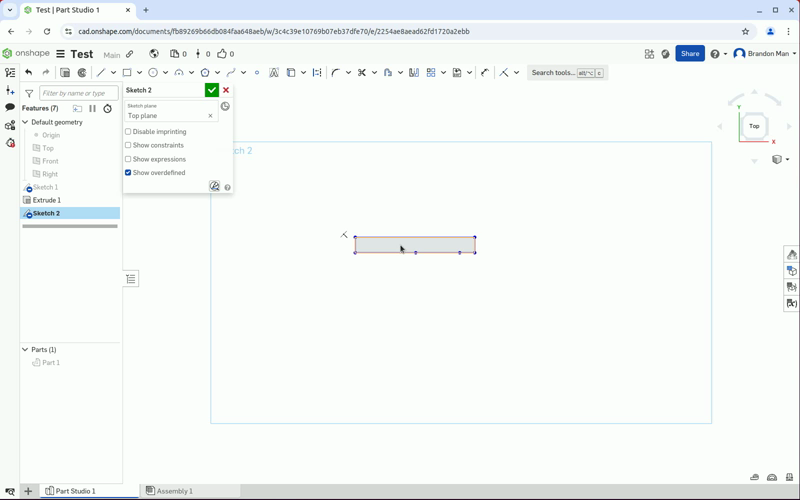
click(400, 244)
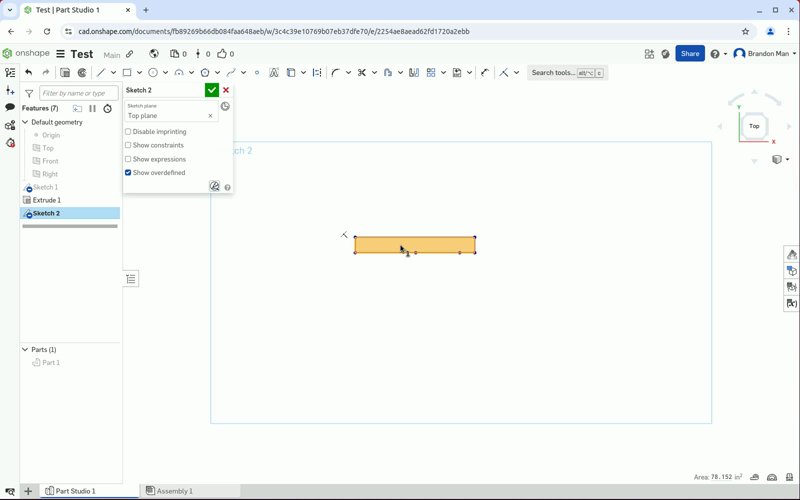
mouse_move(73, 352)
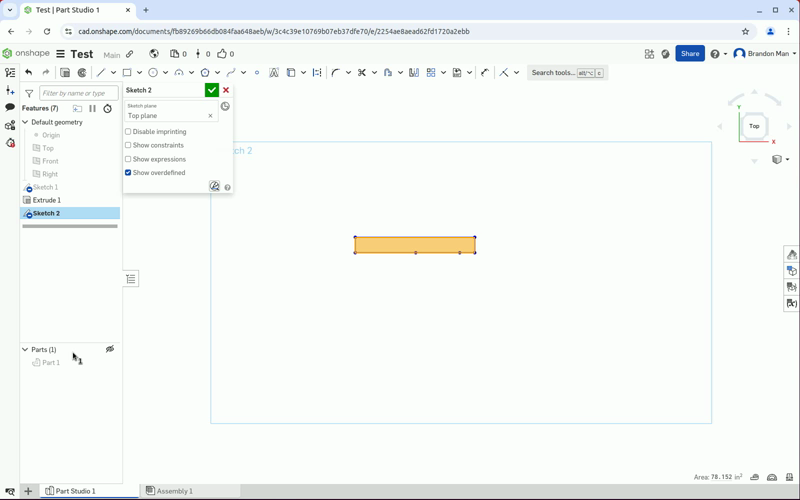
key(shift+y)
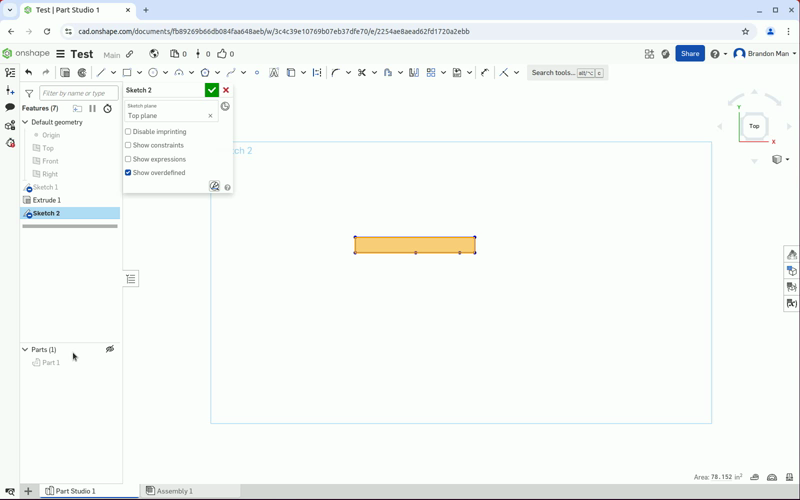
key(shift+e)
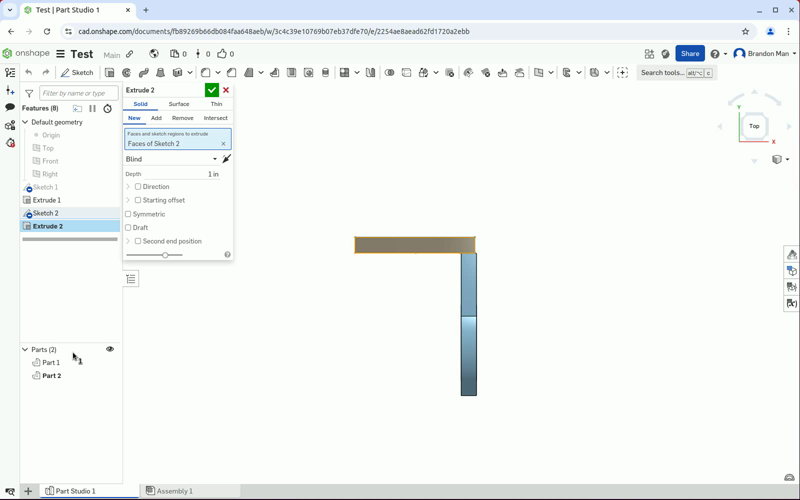
mouse_move(143, 106)
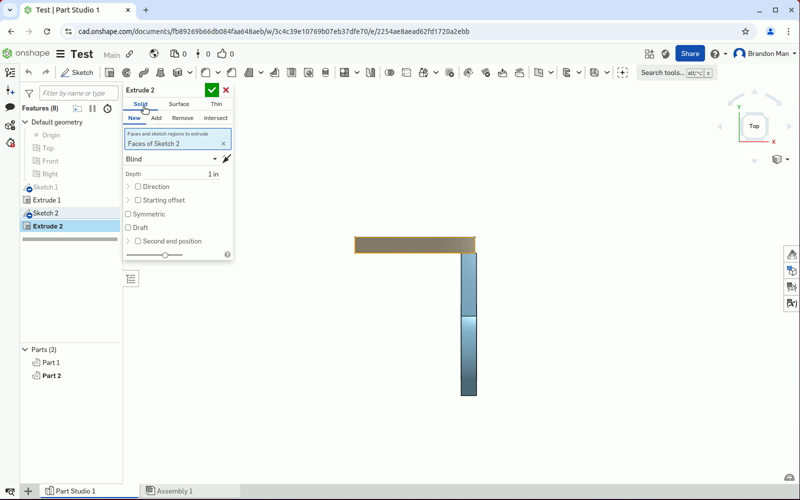
click(143, 106)
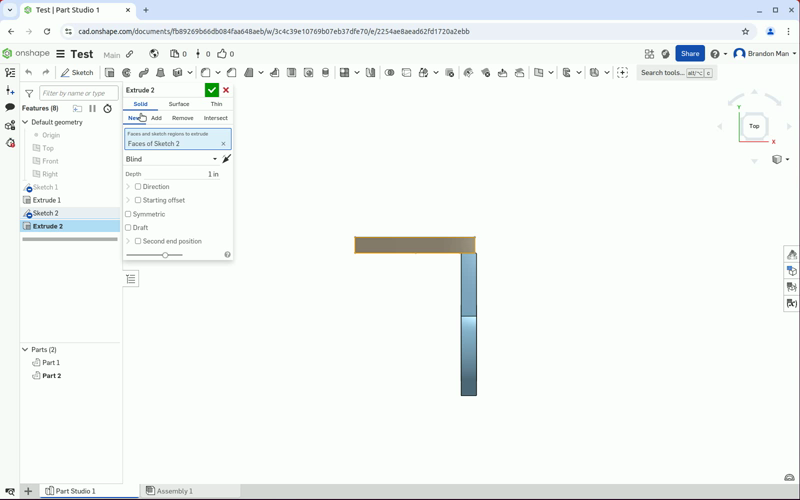
mouse_move(137, 120)
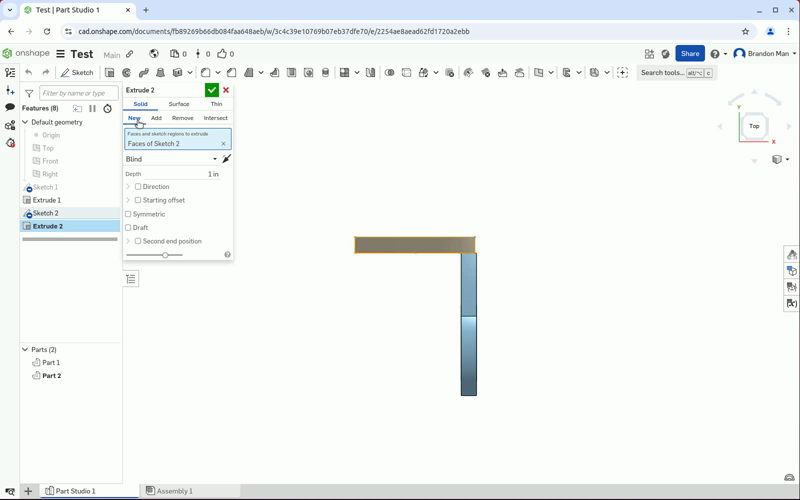
click(137, 120)
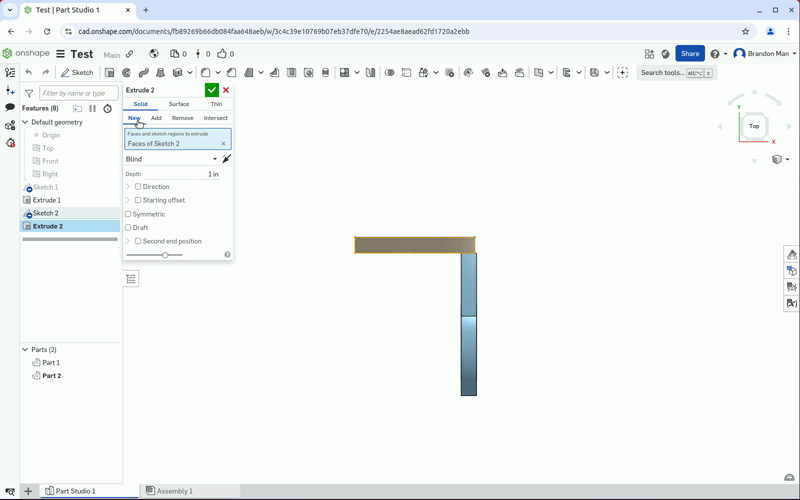
key(tab, 4)
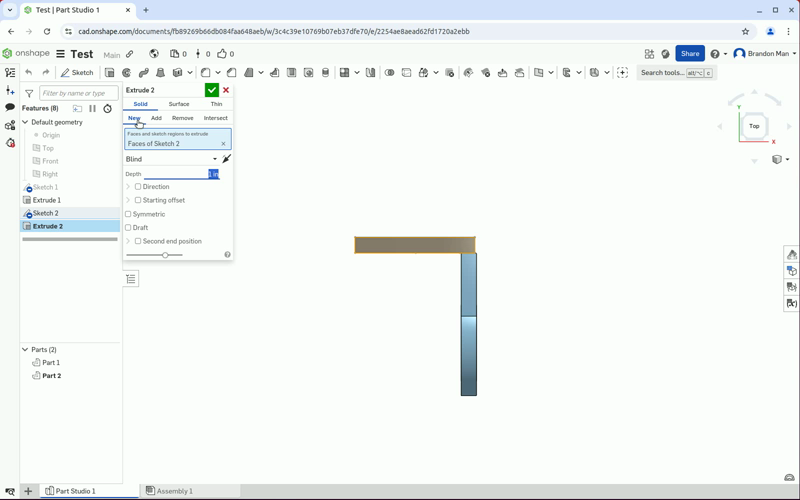
text(-18.535)
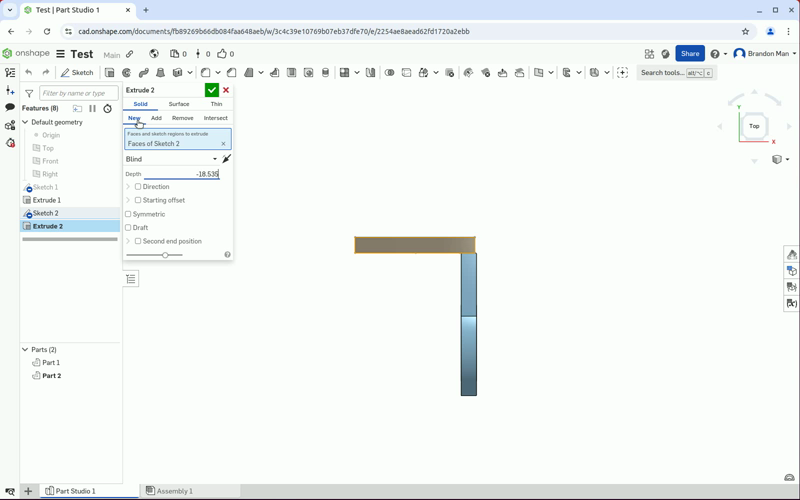
key(enter)
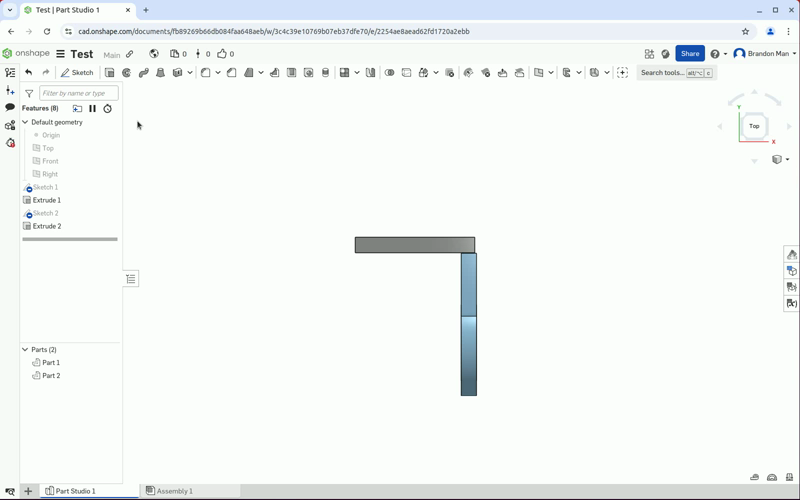
key(shift+h)
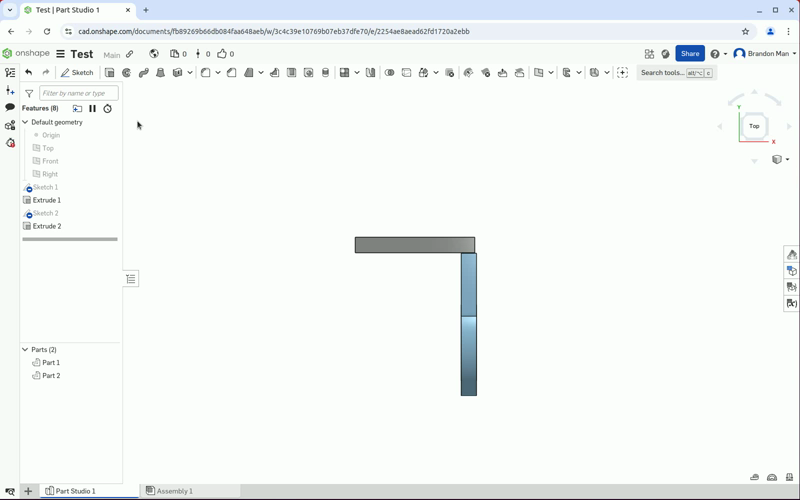
key(shift+h)
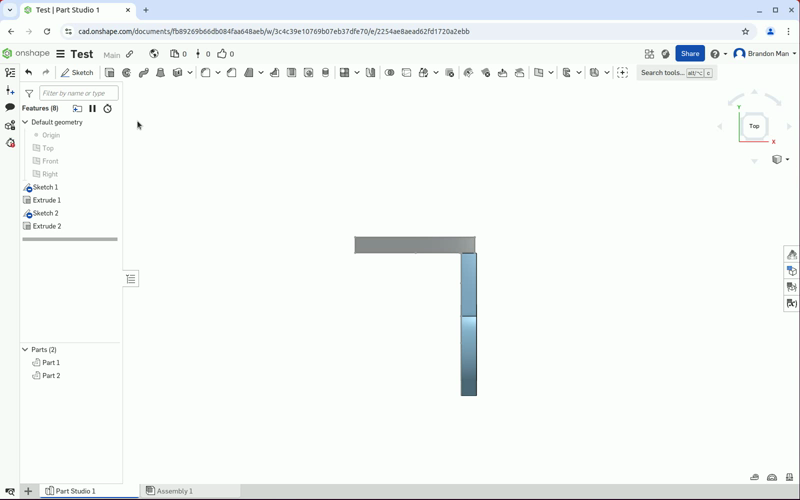
key(shift+7)
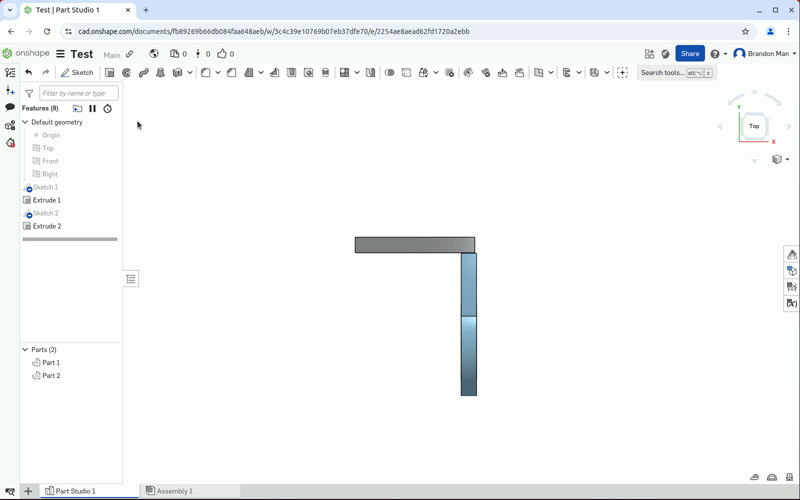
key(up, 3)
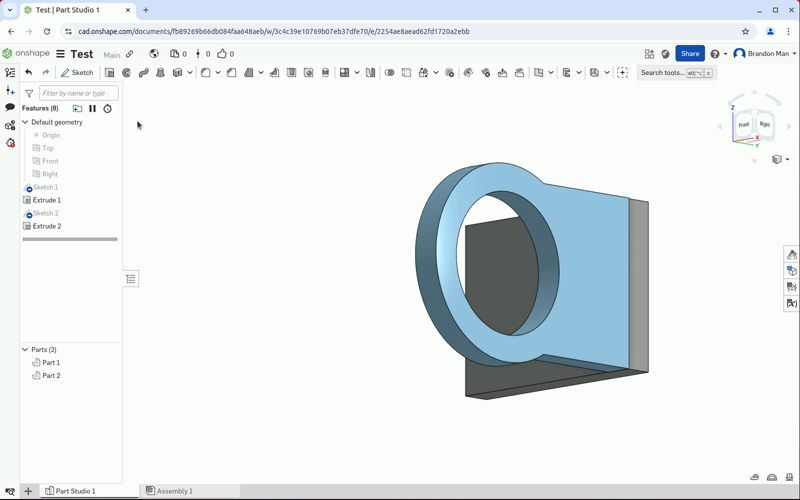
key(left, 3)
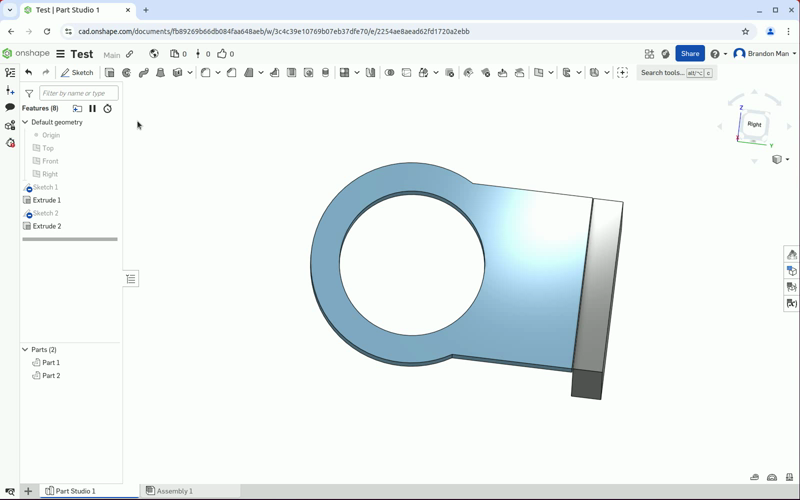
key(right, 3)
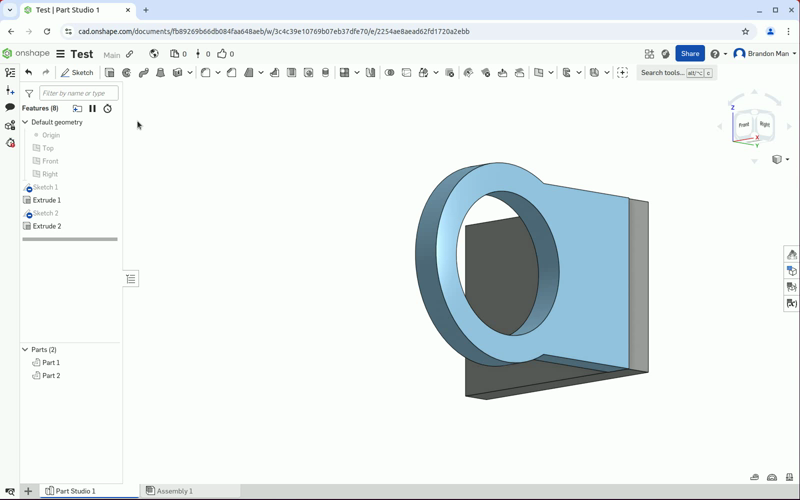
key(down, 3)
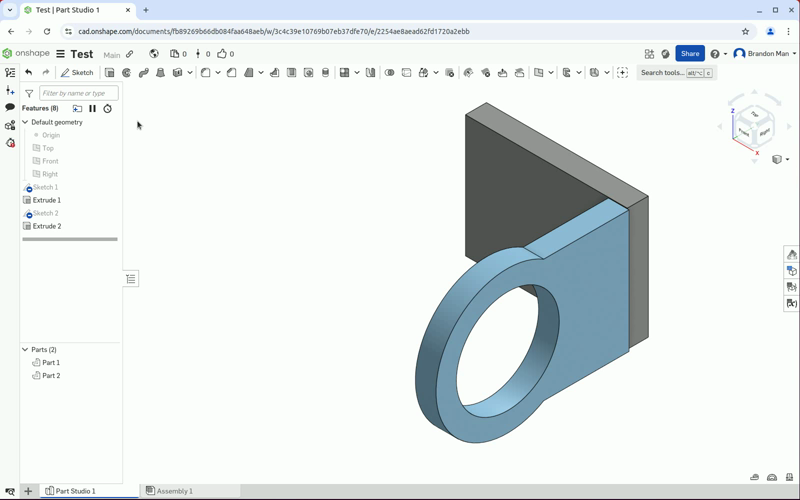
mouse_move(73, 189)
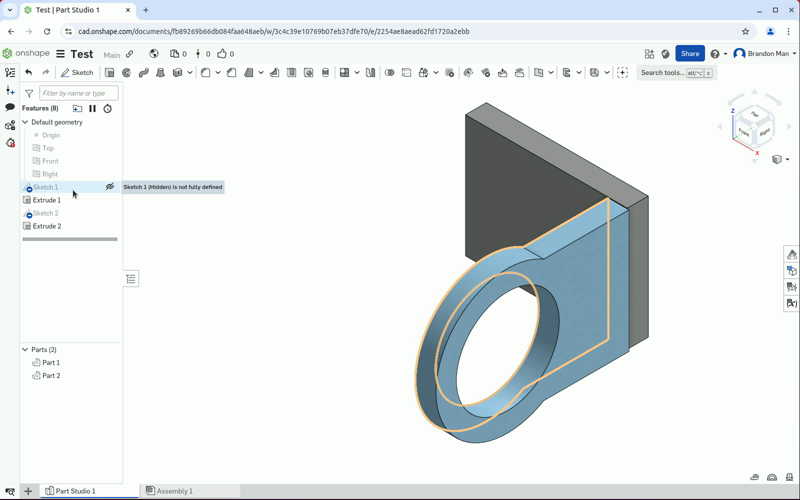
click(73, 189)